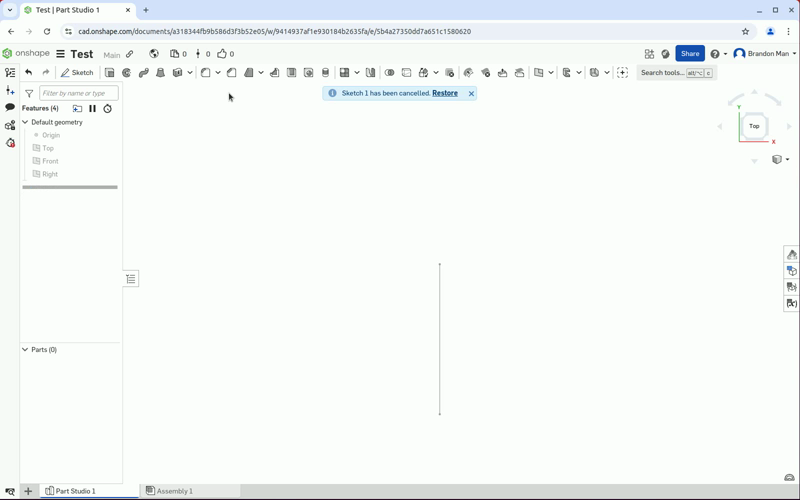
key(shift+h)
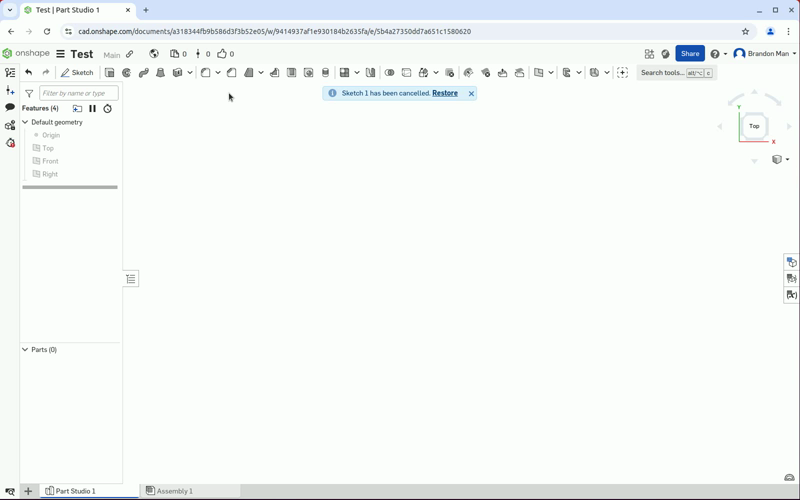
mouse_move(73, 352)
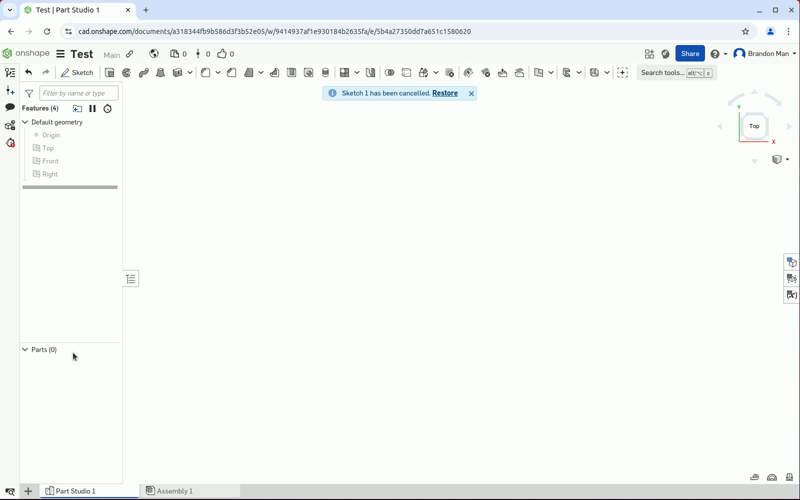
key(y)
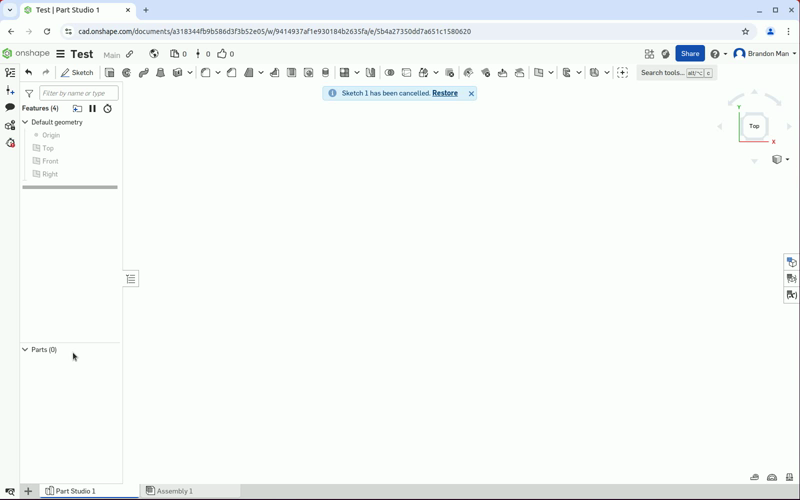
key(shift+p)
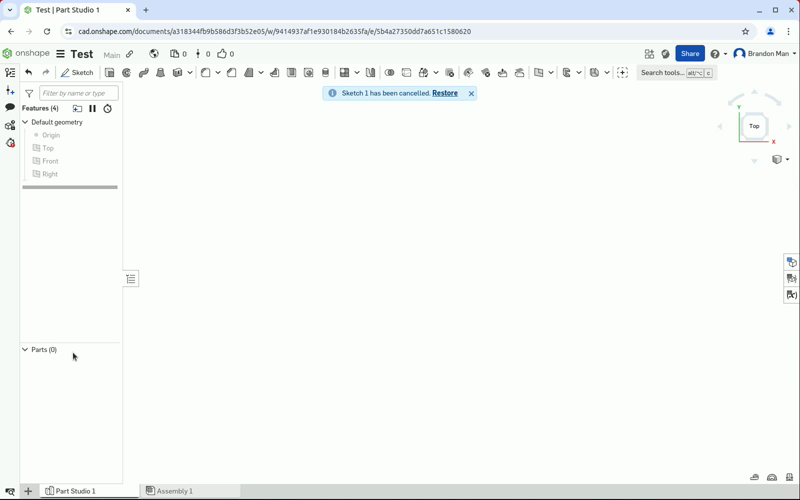
key(space)
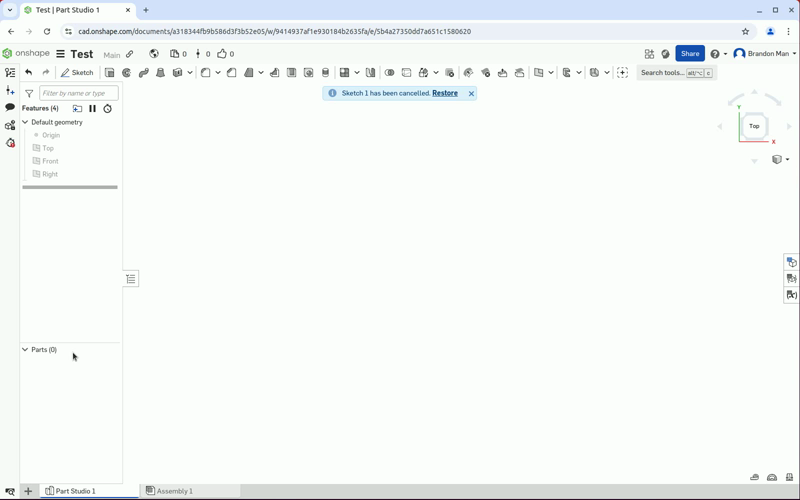
key_down(shift)
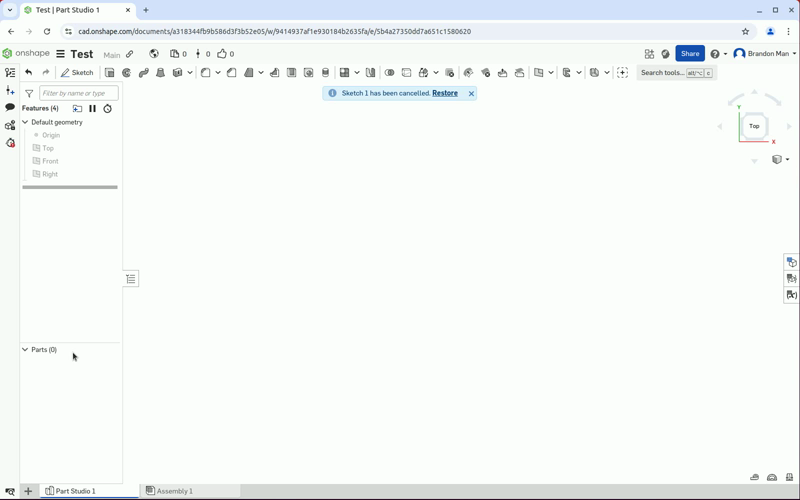
key(up)
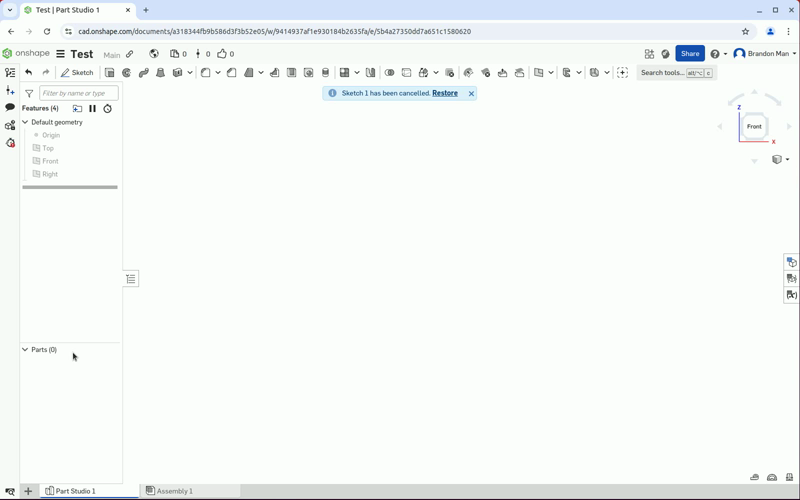
key_up(shift)
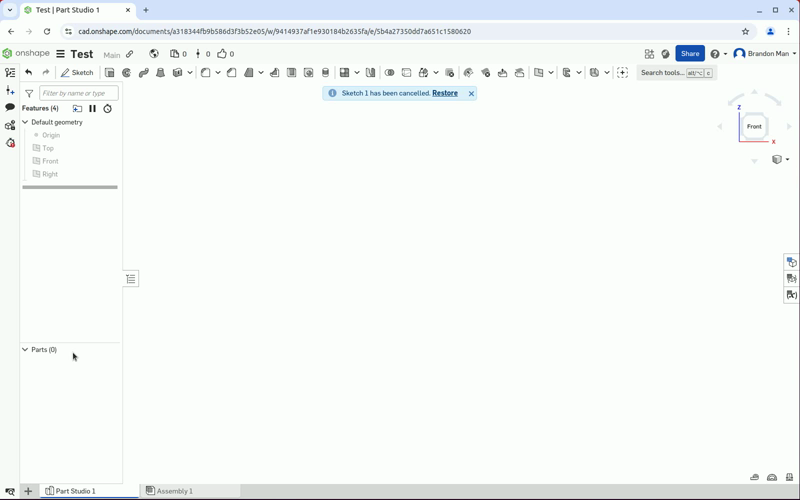
mouse_move(73, 352)
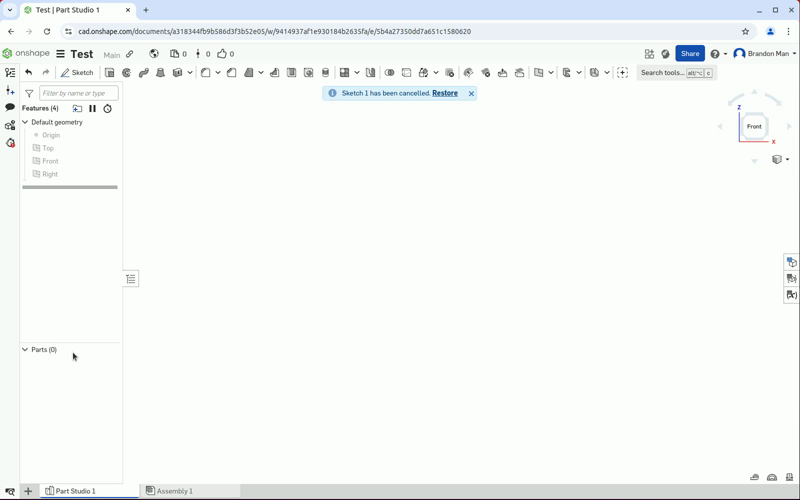
key(shift+y)
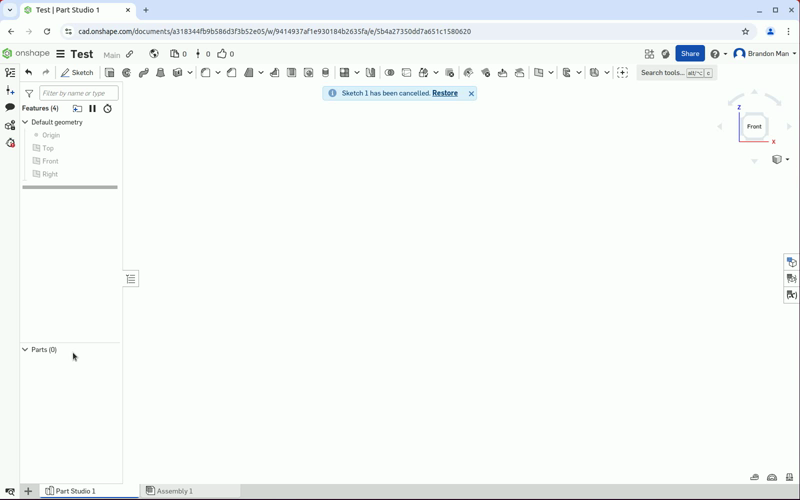
key(shift+s)
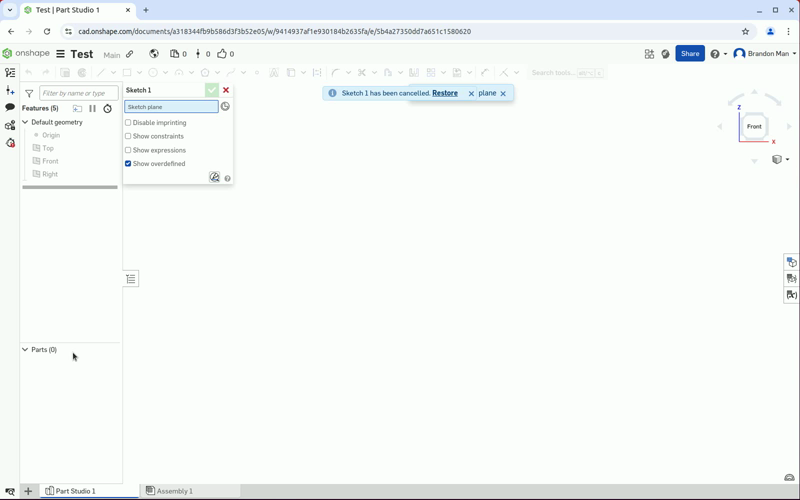
mouse_move(73, 163)
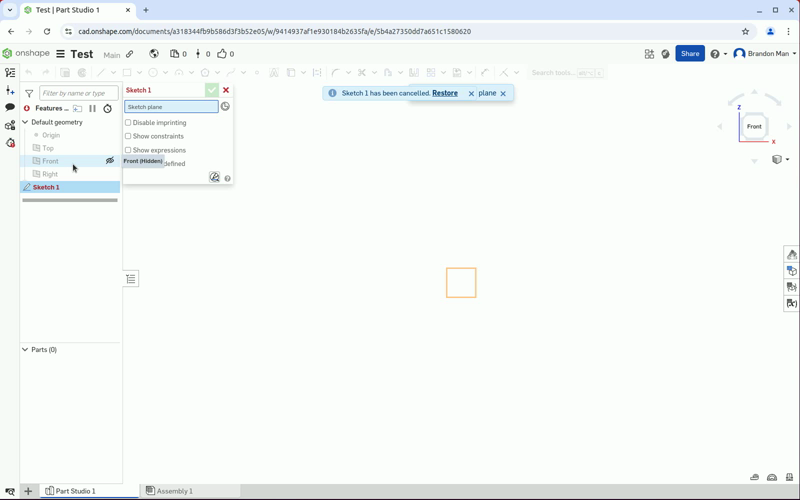
click(73, 163)
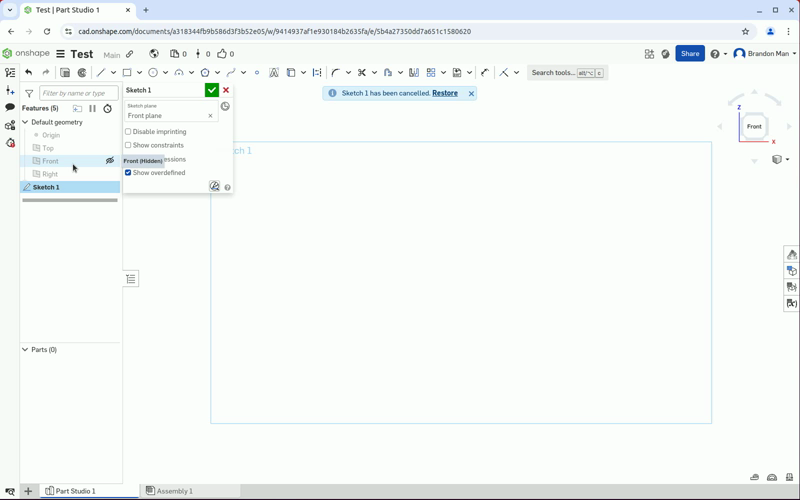
mouse_move(73, 352)
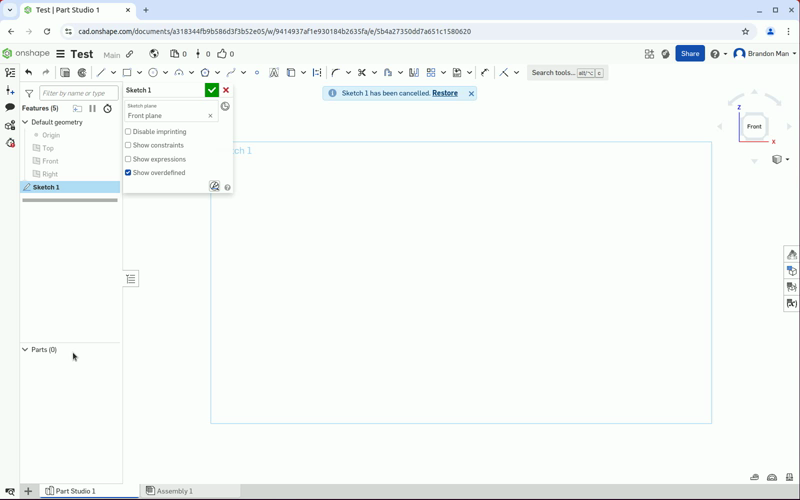
key(y)
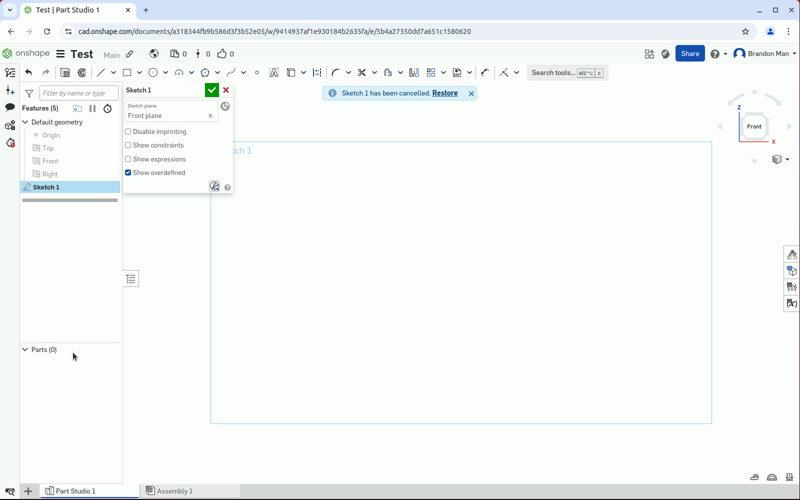
key(l)
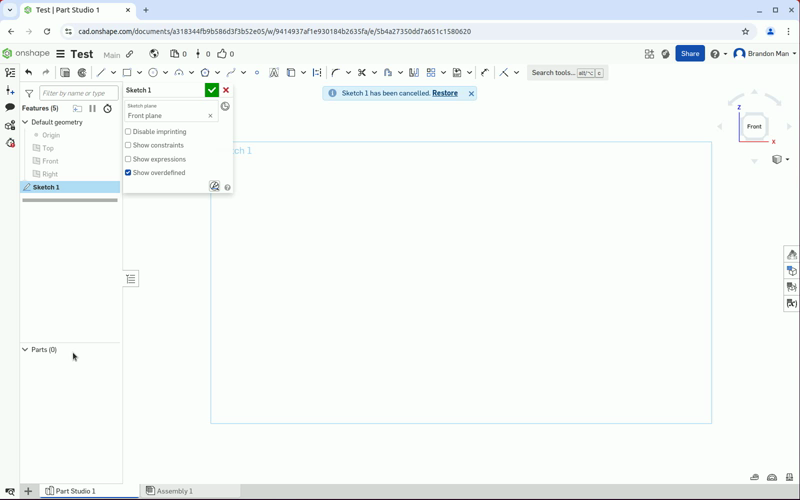
key_down(shift)
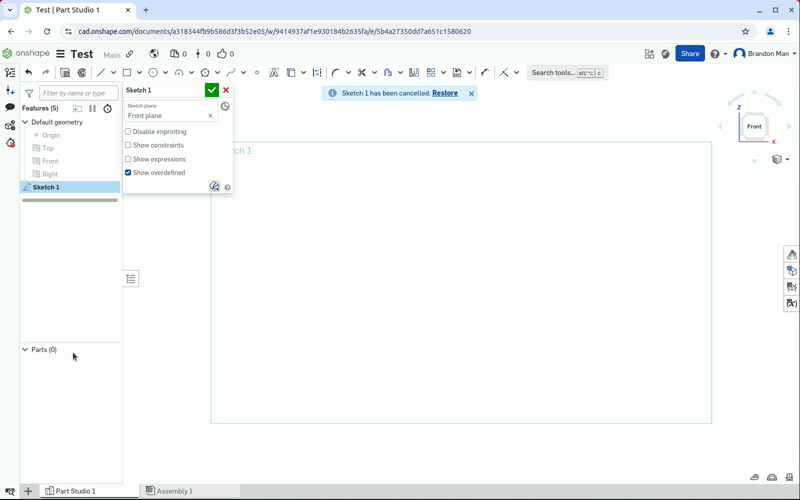
mouse_move(348, 291)
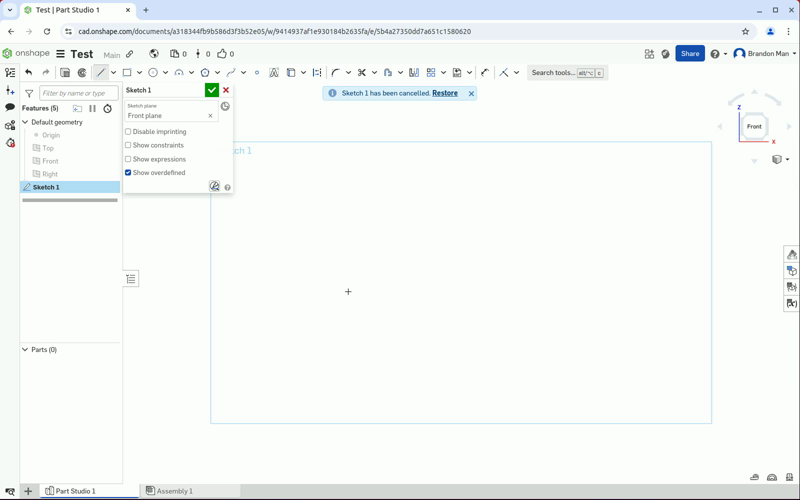
click(348, 291)
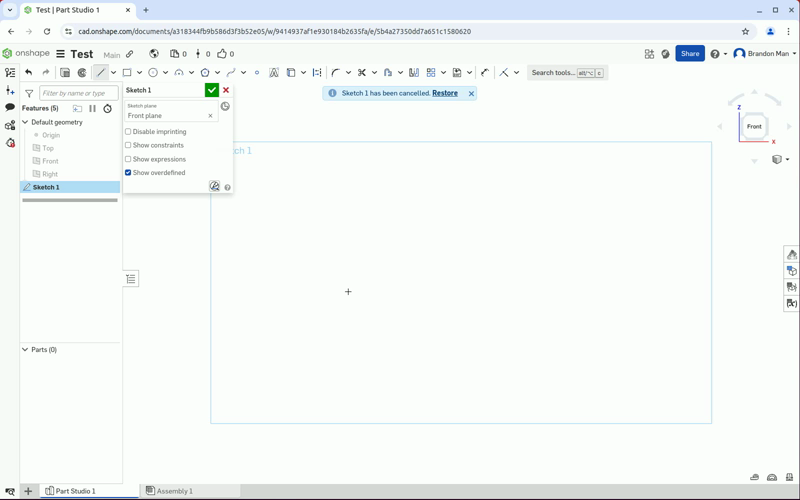
key_up(shift)
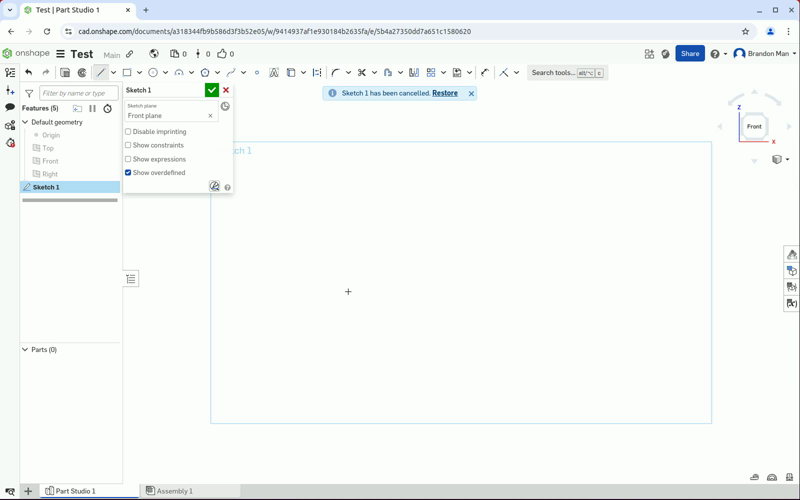
key_down(shift)
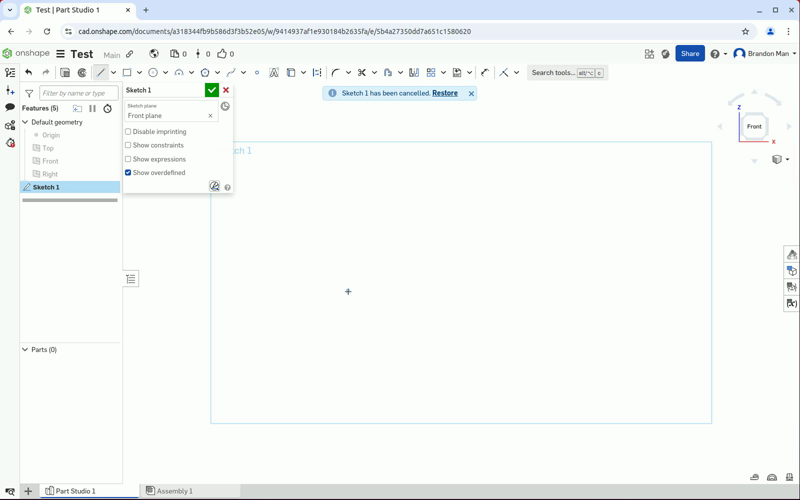
mouse_move(378, 291)
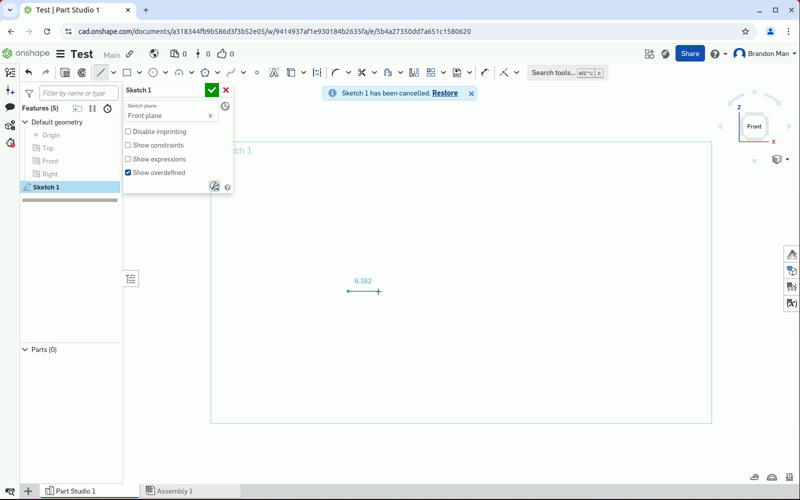
mouse_move(385, 291)
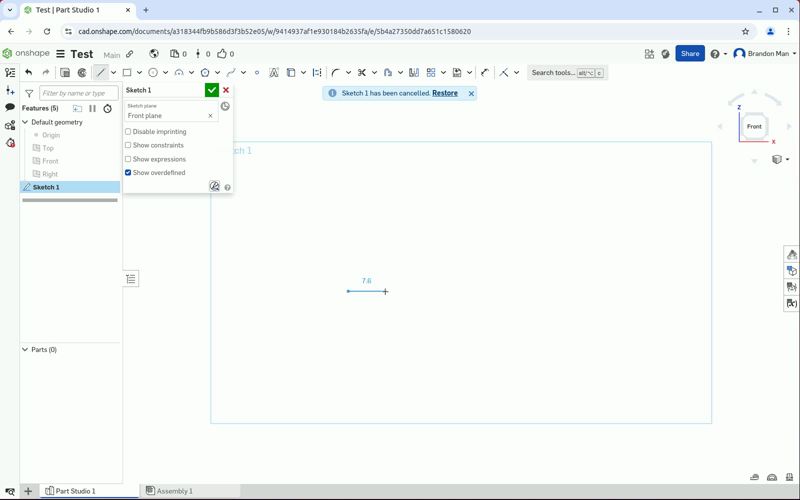
click(385, 291)
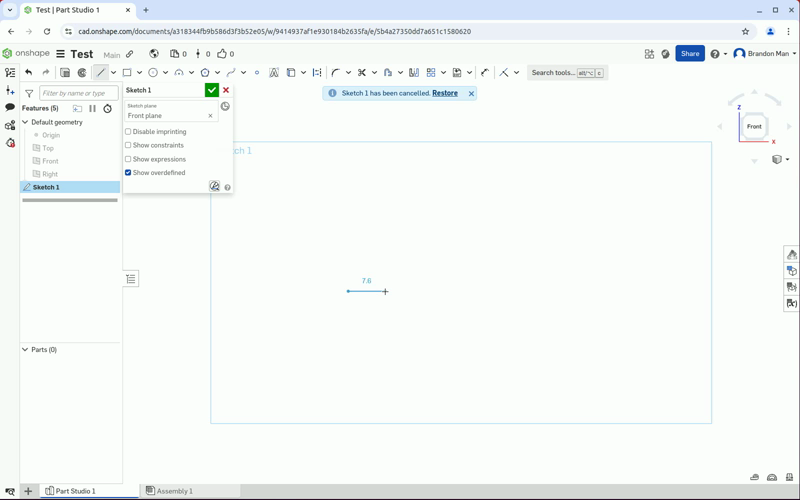
key_up(shift)
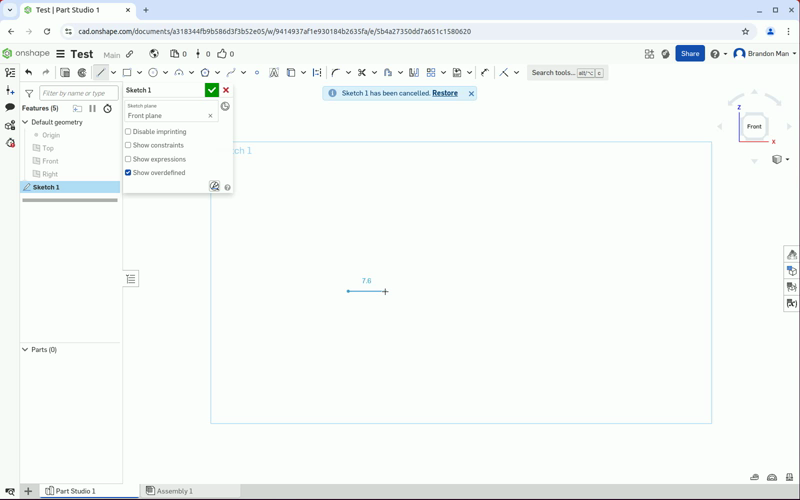
key_down(shift)
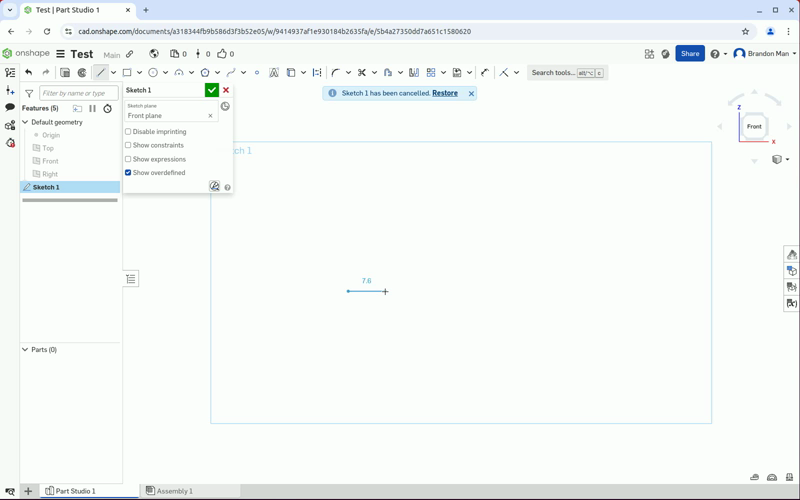
mouse_move(415, 291)
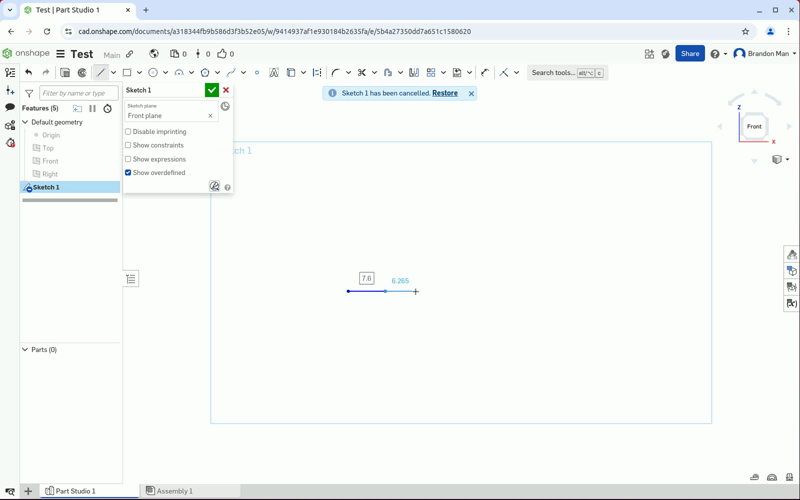
mouse_move(385, 250)
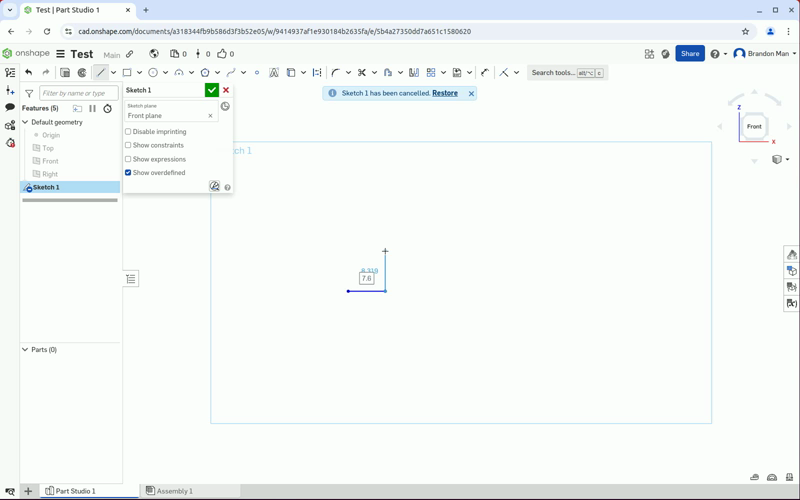
click(385, 250)
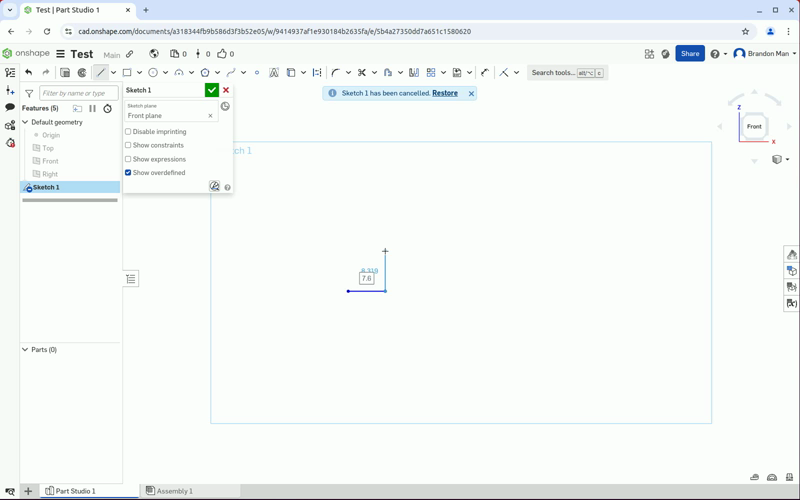
key_up(shift)
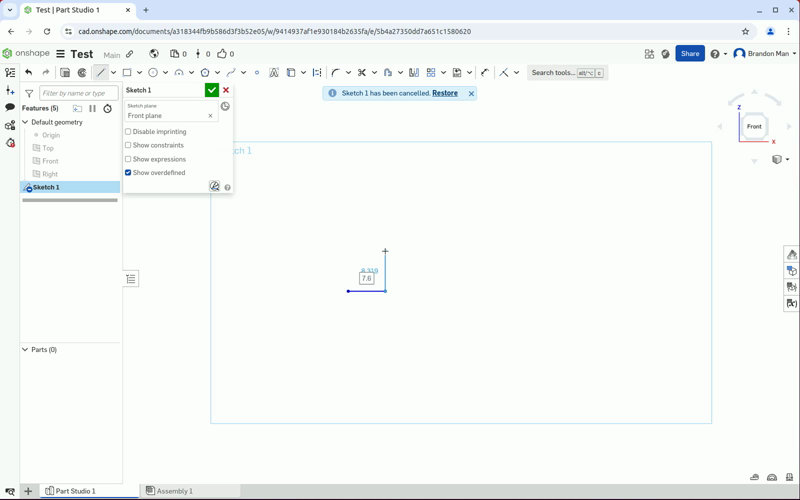
key_down(shift)
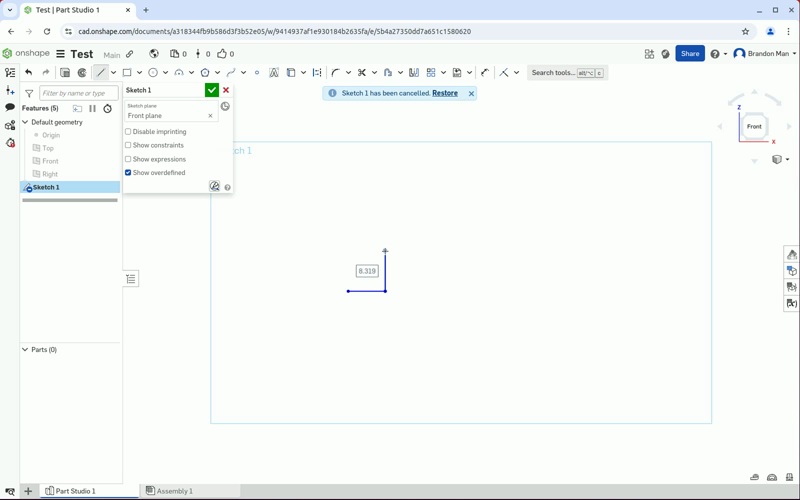
mouse_move(415, 250)
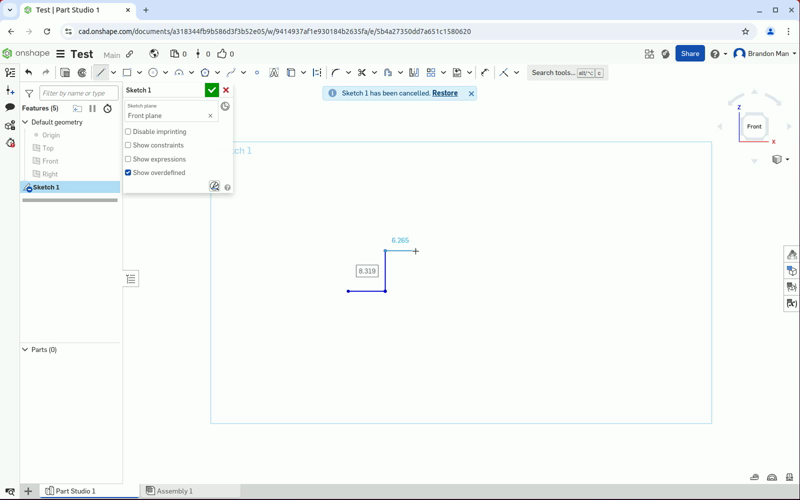
mouse_move(348, 250)
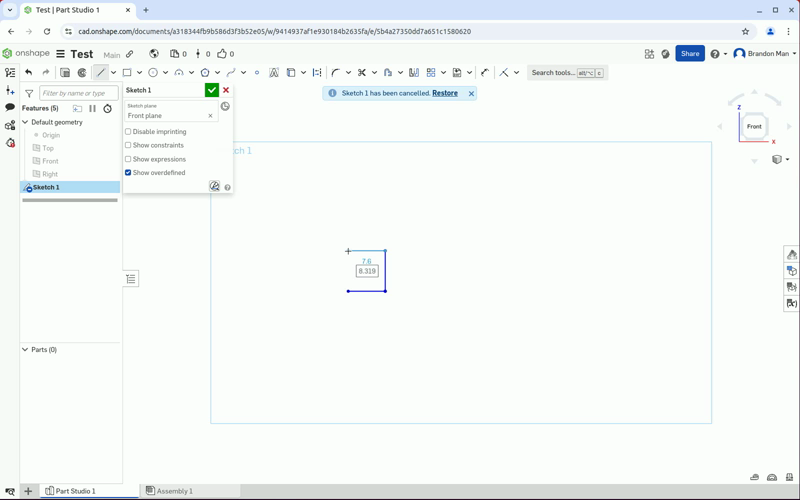
click(348, 250)
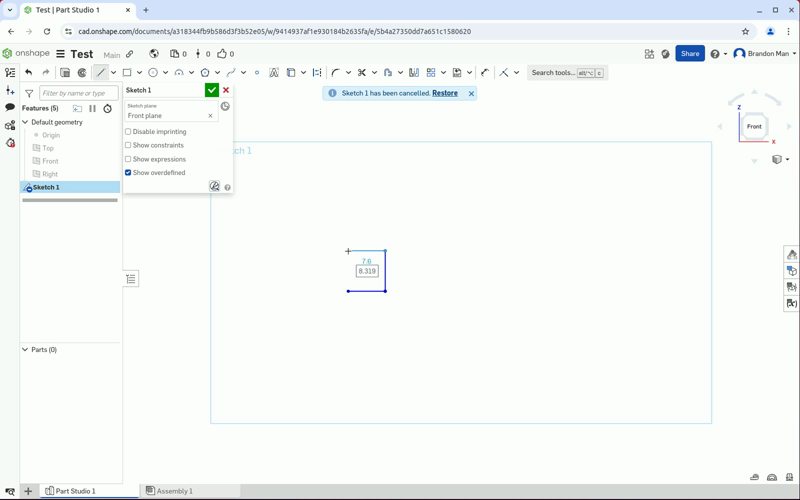
key_up(shift)
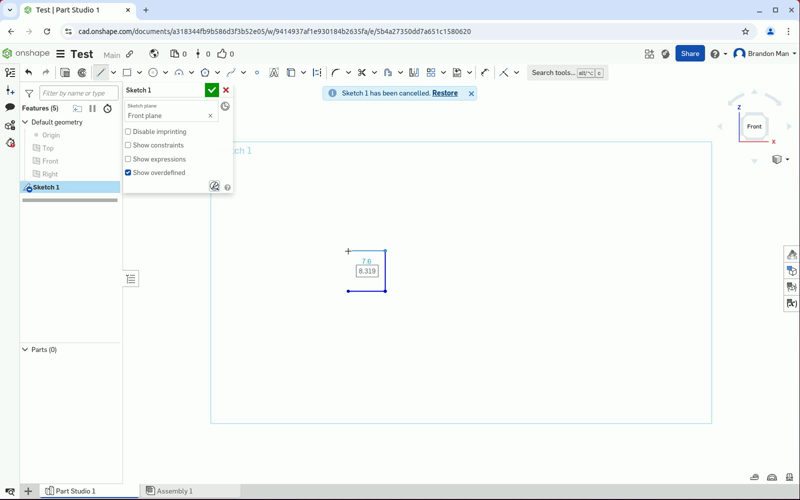
mouse_move(378, 250)
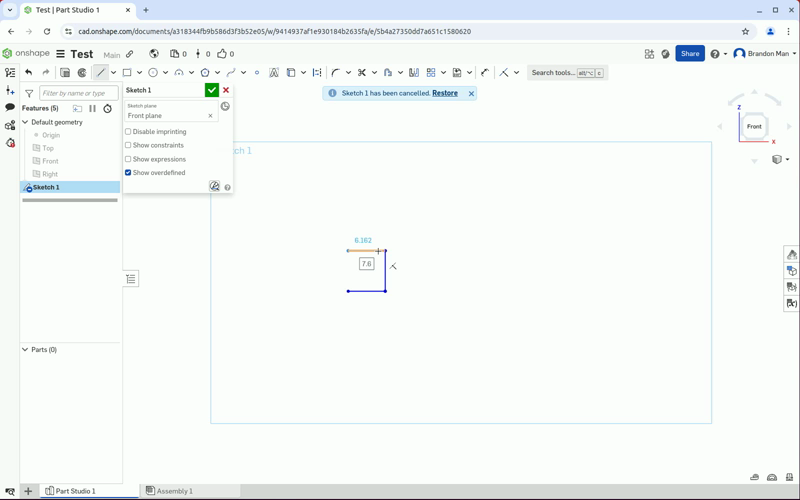
key_down(shift)
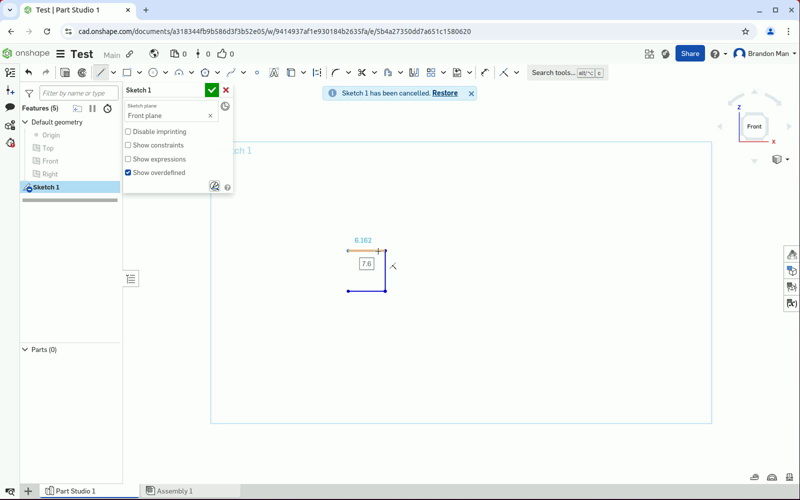
mouse_move(348, 291)
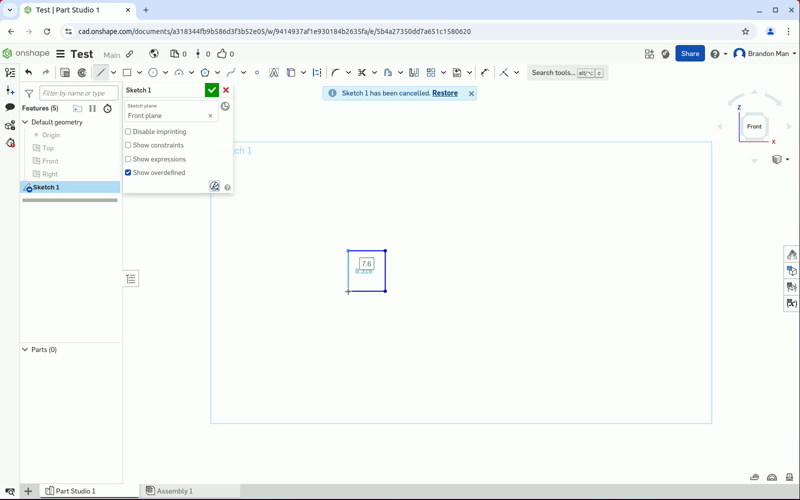
key_up(shift)
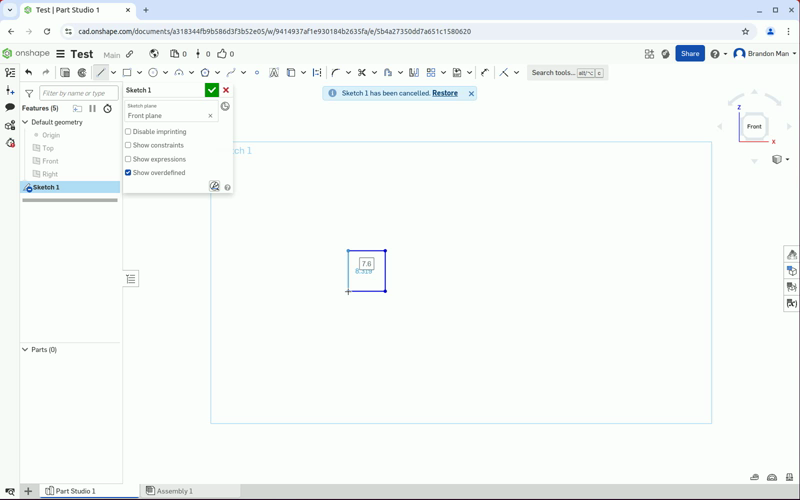
click(348, 291)
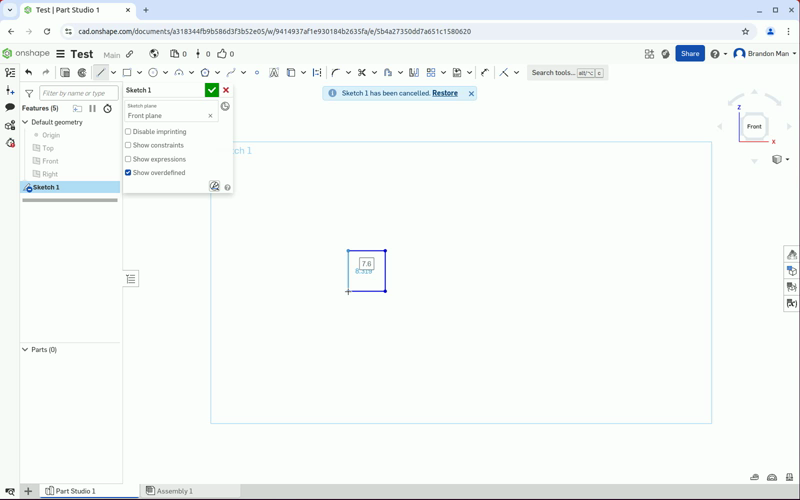
key(esc)
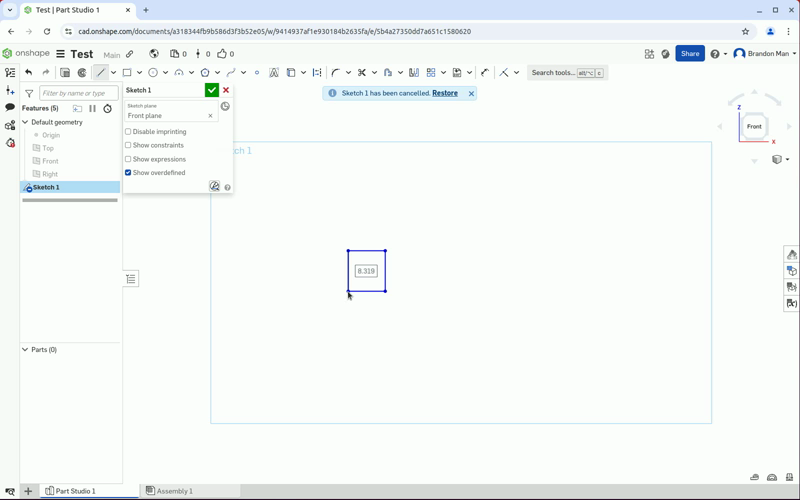
mouse_move(376, 253)
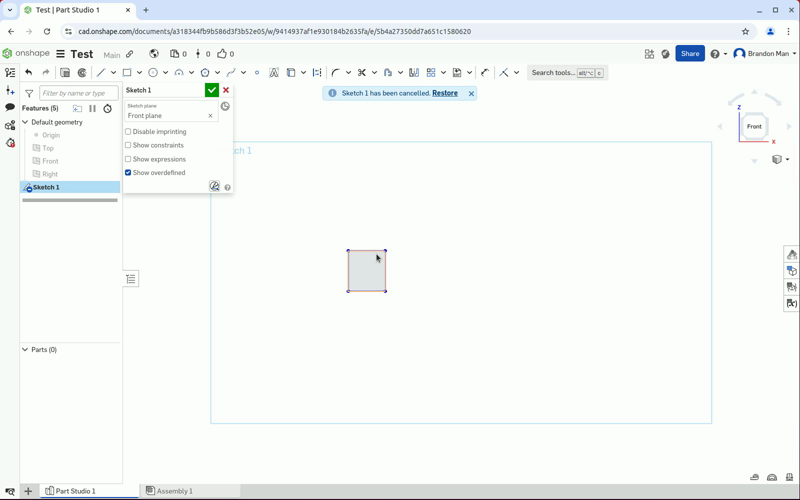
scroll(6)
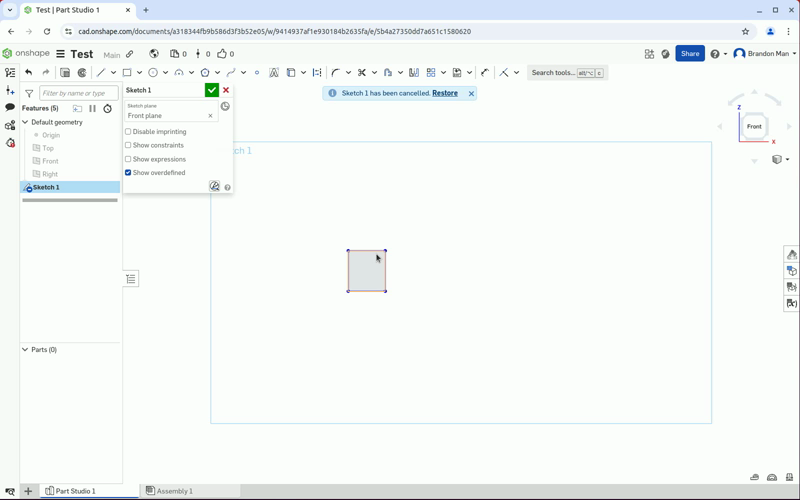
scroll(6)
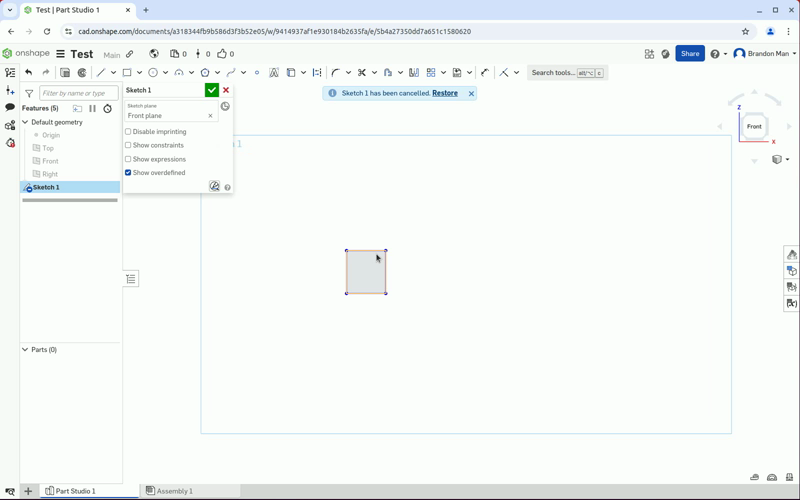
scroll(6)
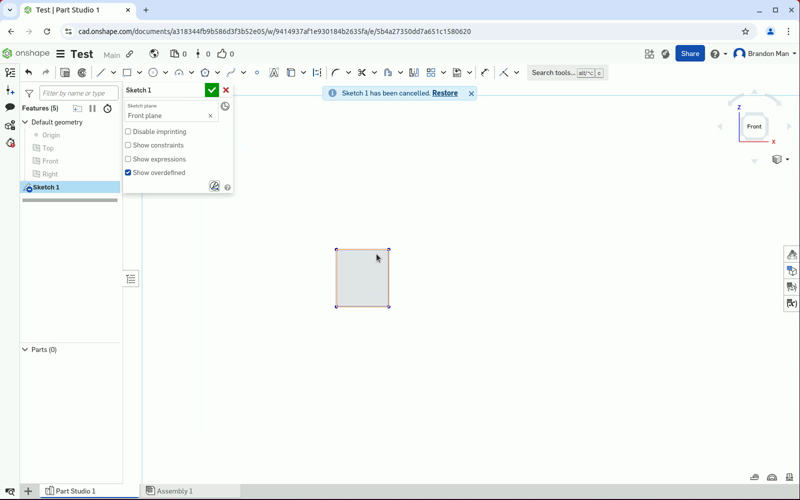
scroll(6)
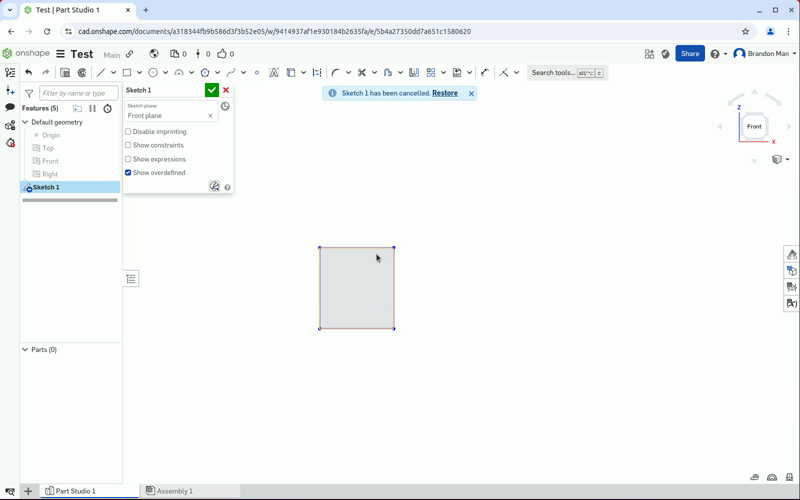
scroll(6)
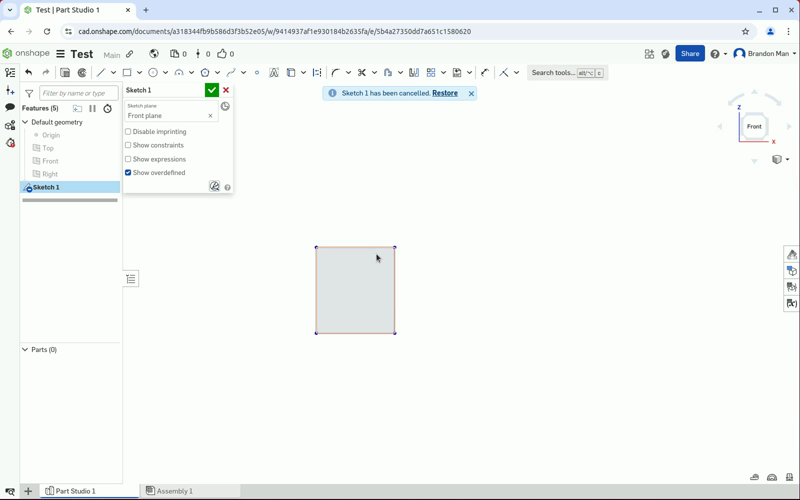
scroll(6)
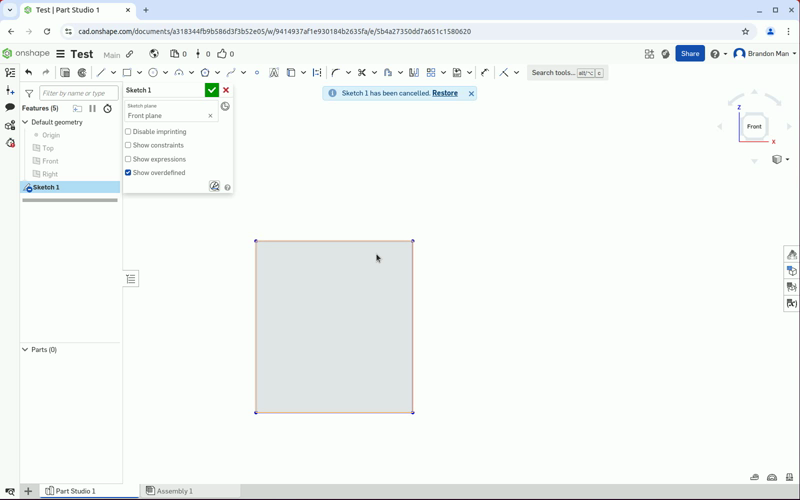
scroll(6)
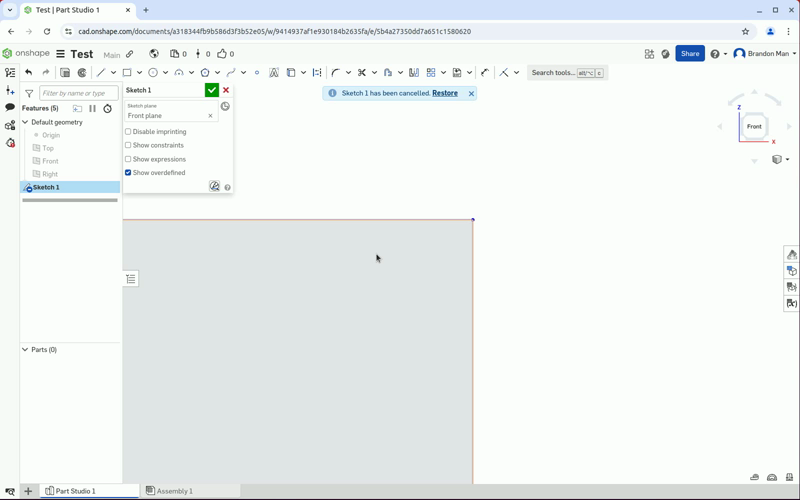
click(376, 253)
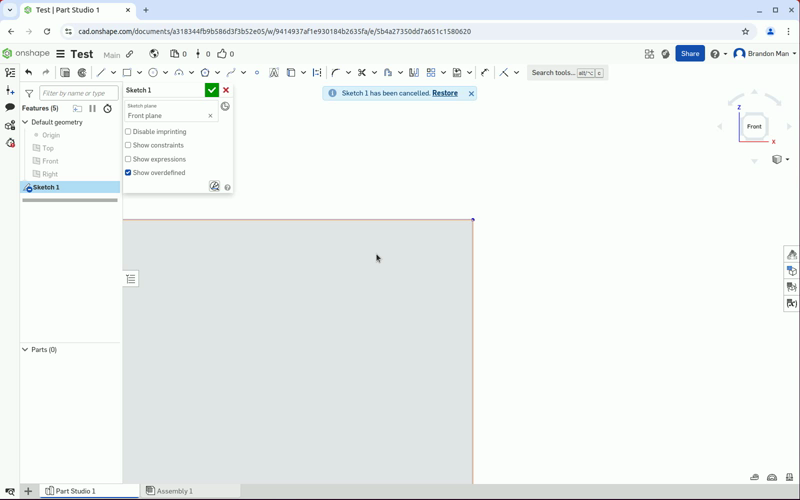
scroll(-6)
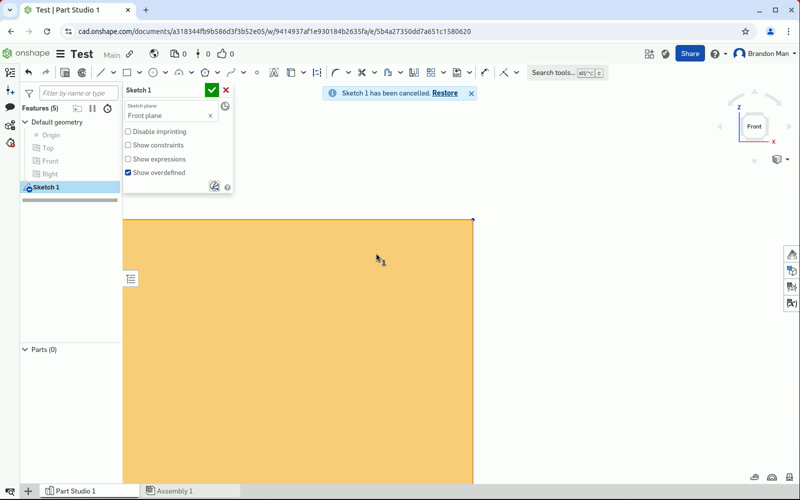
scroll(-6)
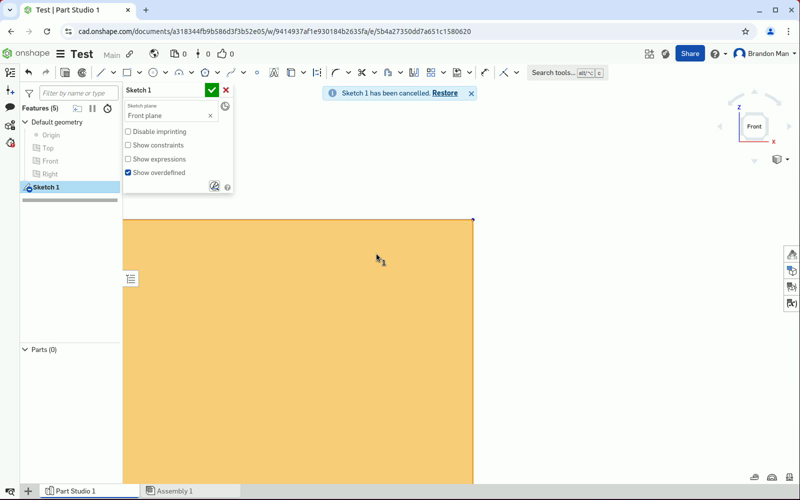
scroll(-6)
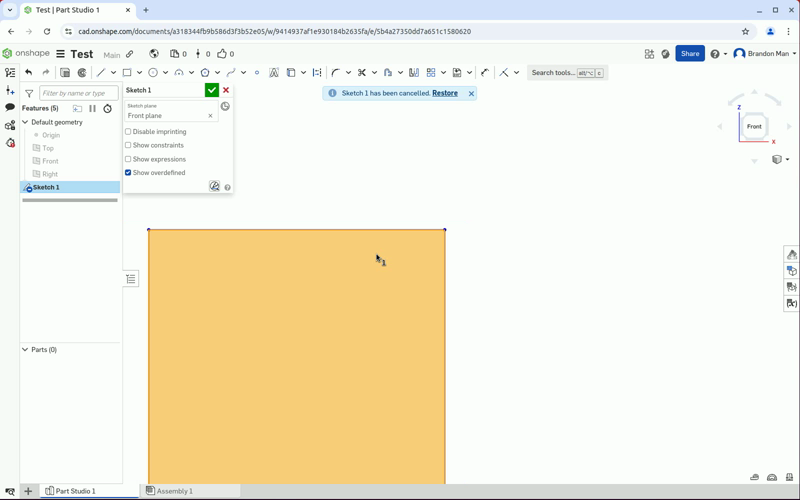
scroll(-6)
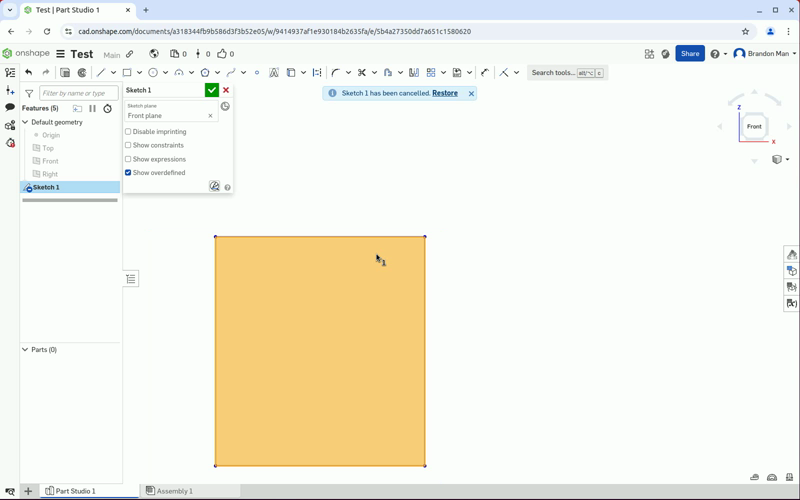
scroll(-6)
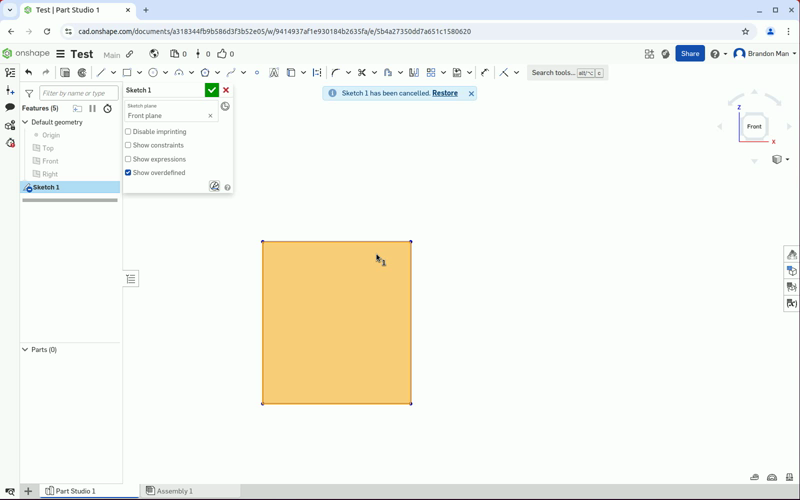
scroll(-6)
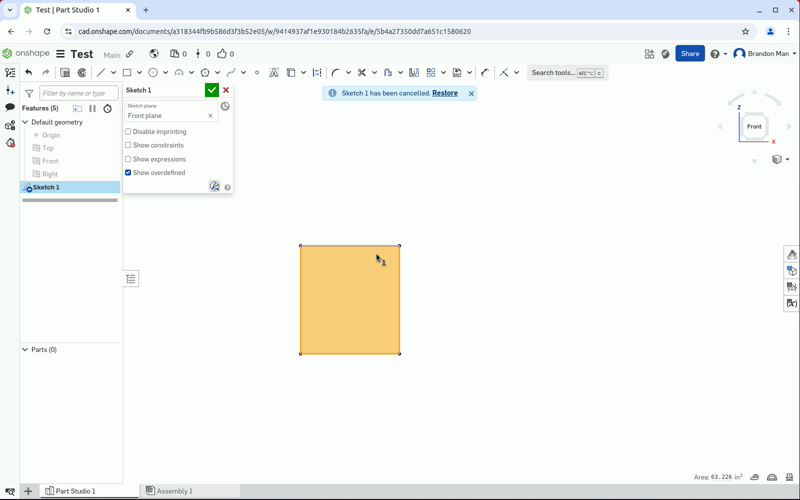
scroll(-6)
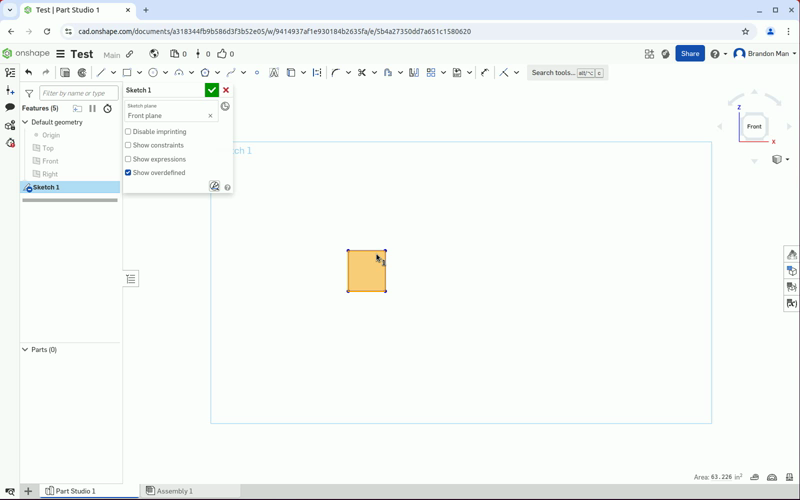
mouse_move(73, 352)
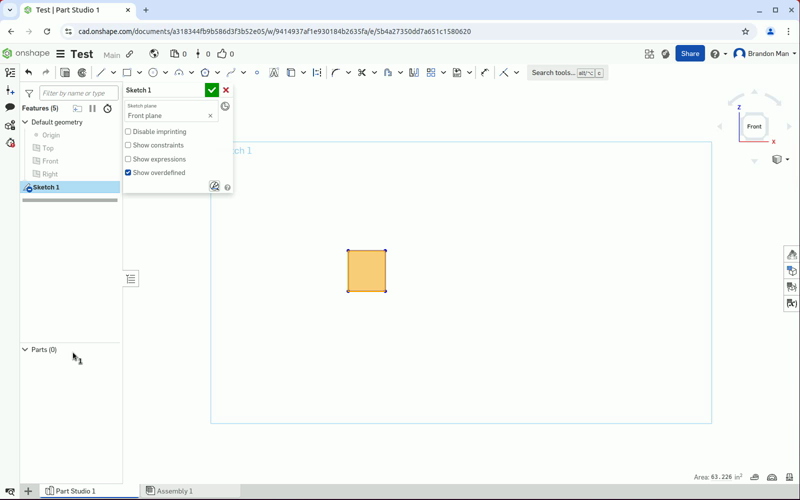
key(shift+y)
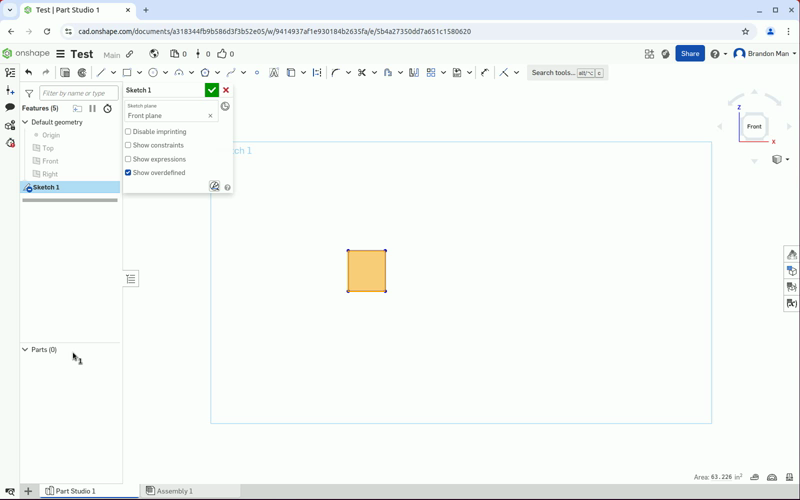
key(shift+e)
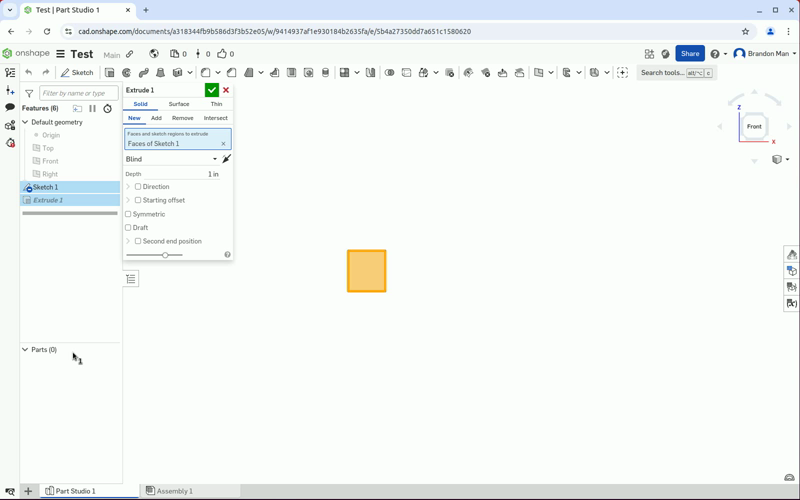
mouse_move(143, 106)
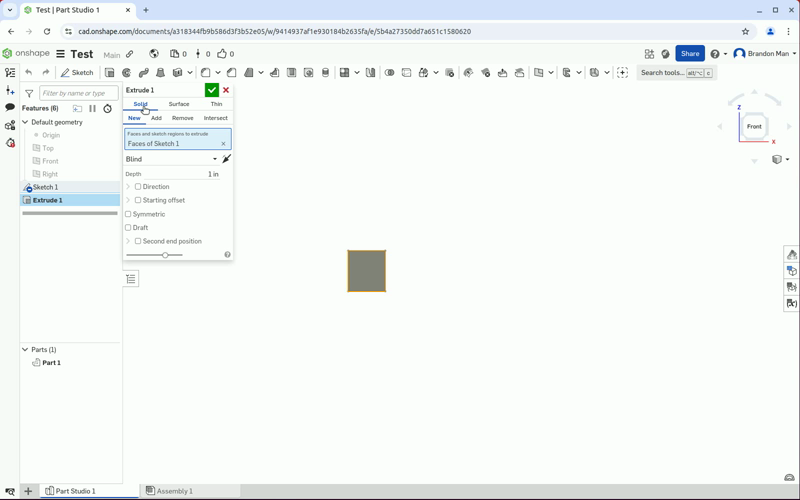
click(143, 106)
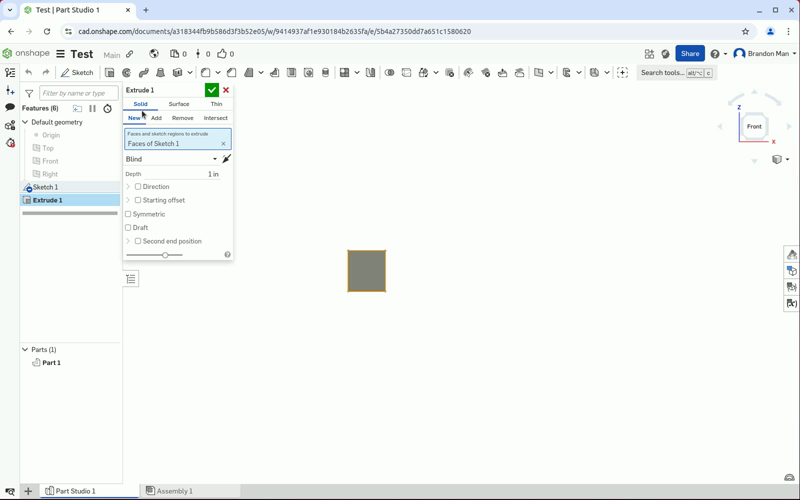
mouse_move(137, 120)
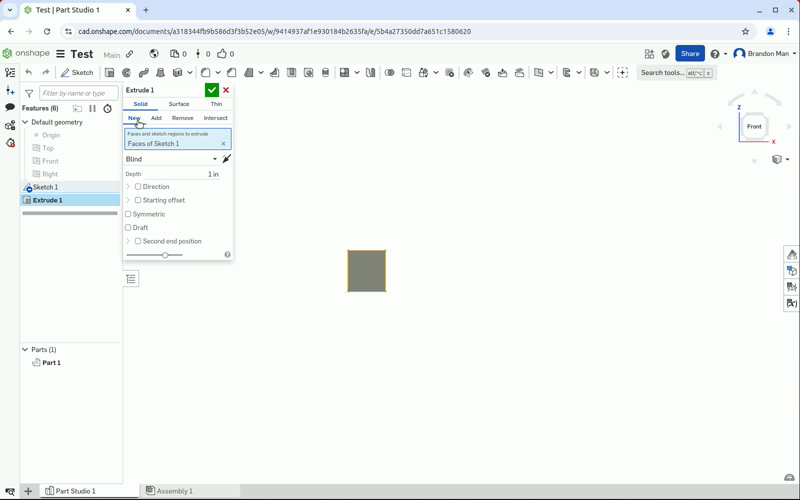
click(137, 120)
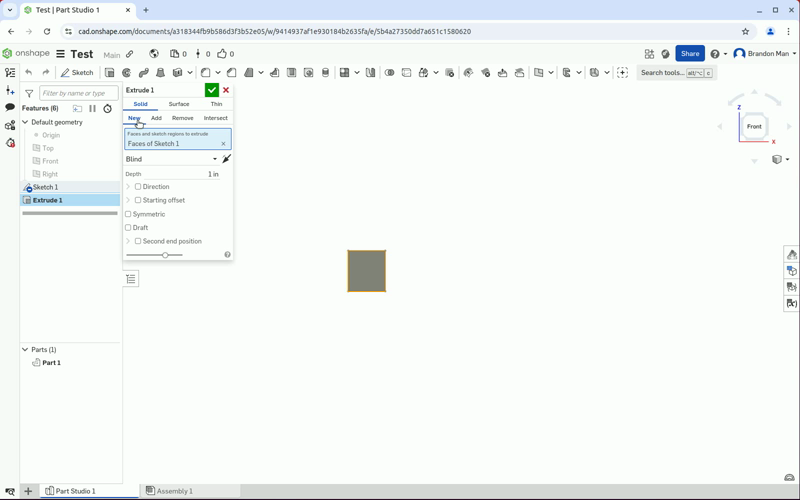
key(tab, 4)
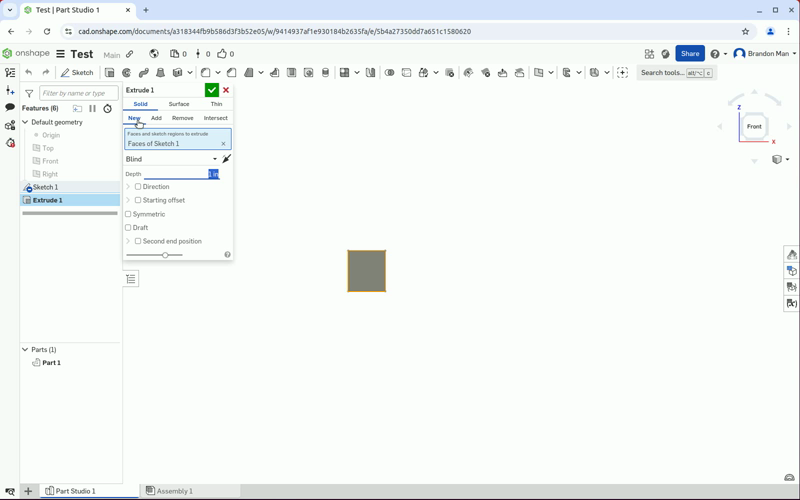
text(3.851)
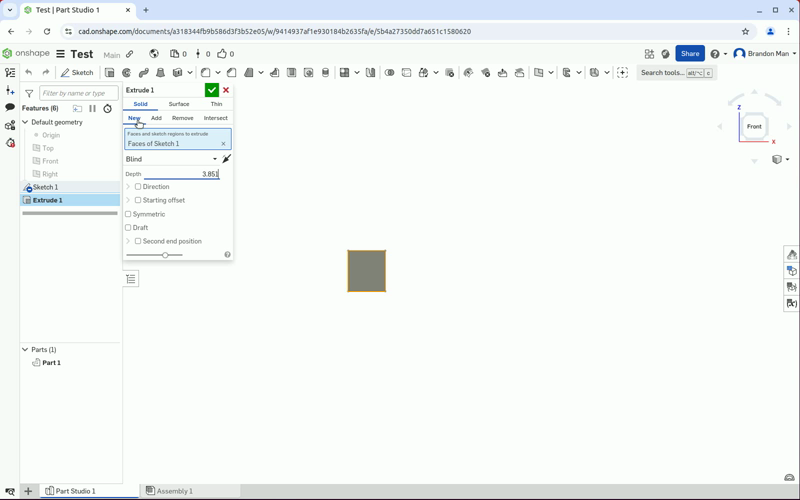
key(enter)
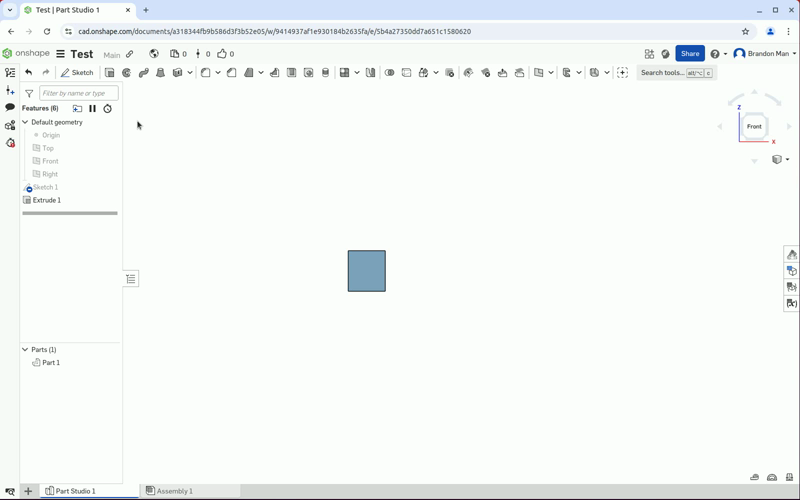
key(shift+h)
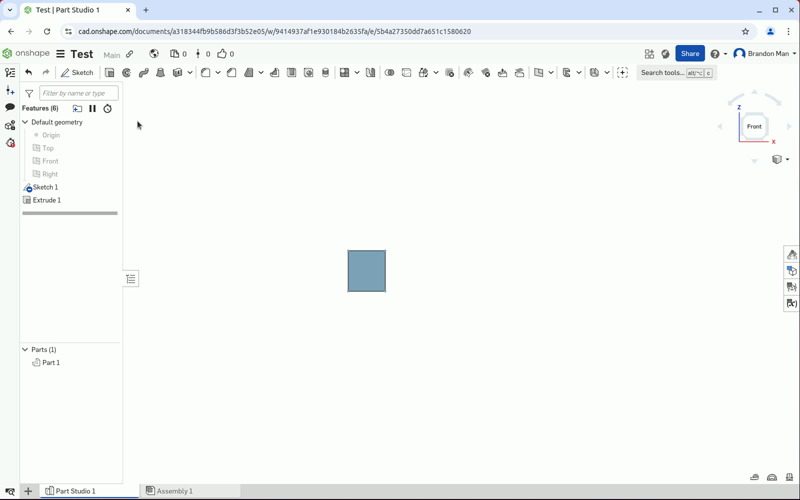
key(shift+h)
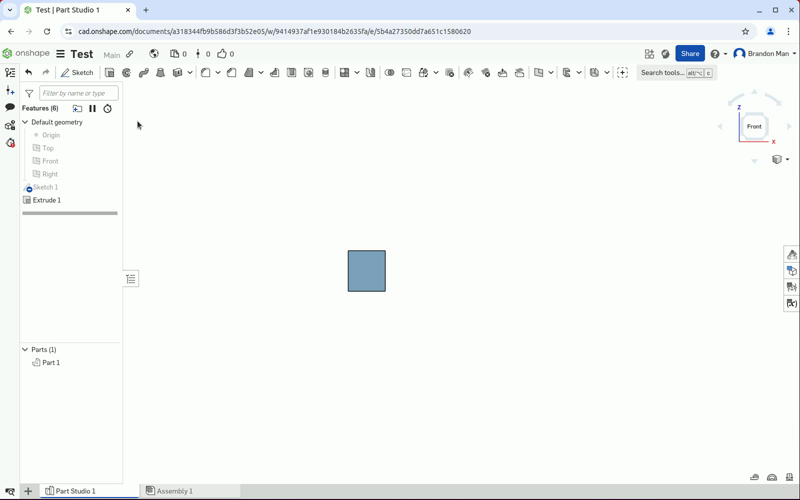
mouse_move(73, 189)
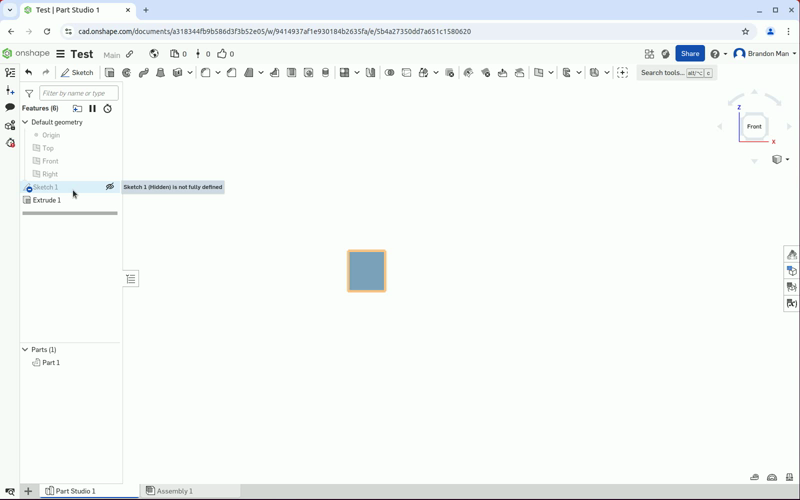
click(73, 189)
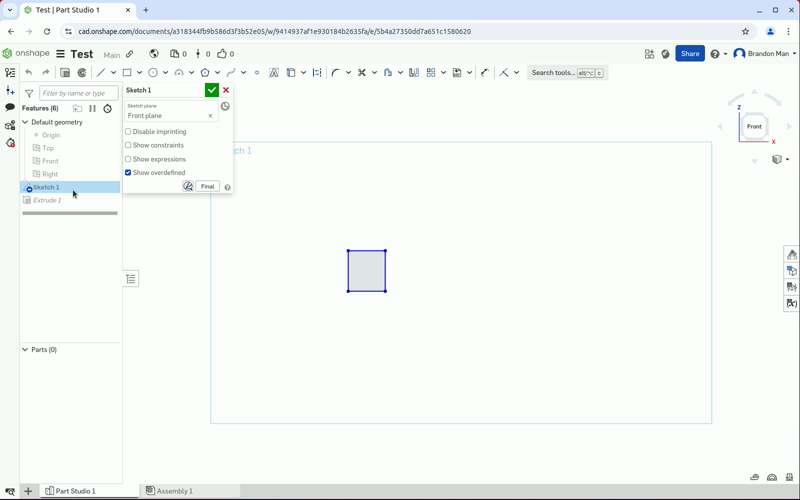
mouse_move(229, 92)
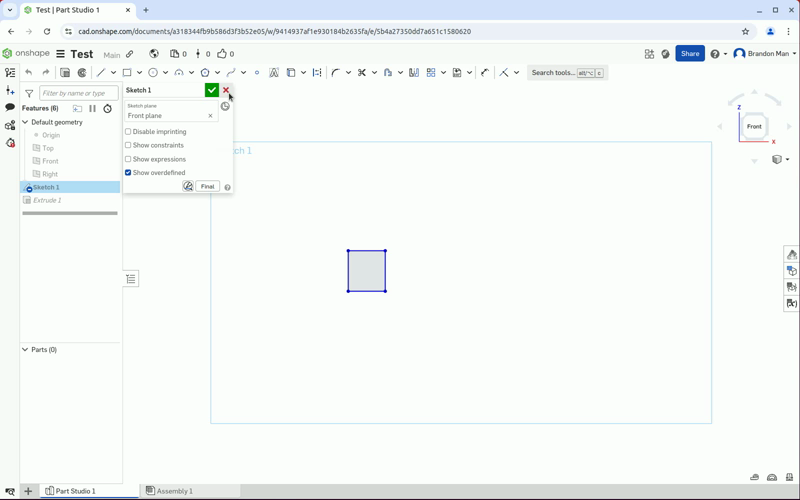
click(229, 92)
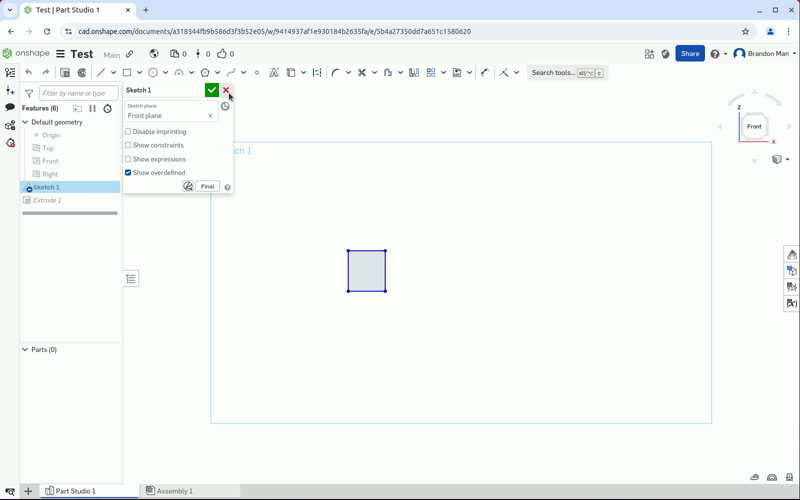
key(shift+s)
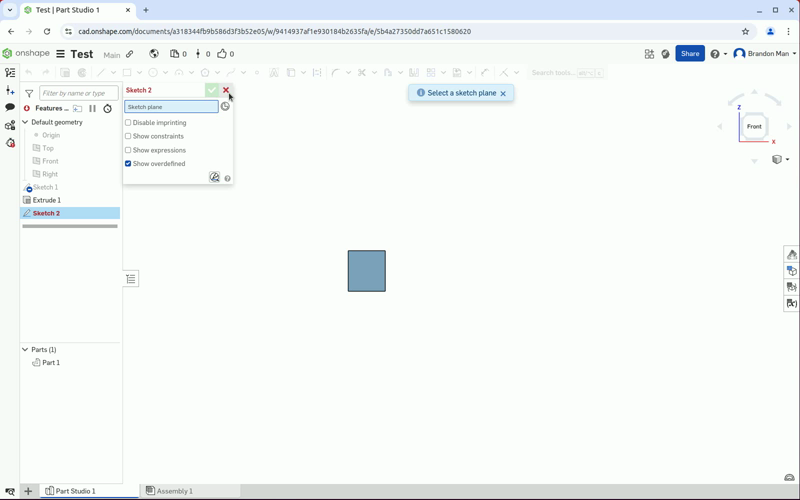
mouse_move(73, 163)
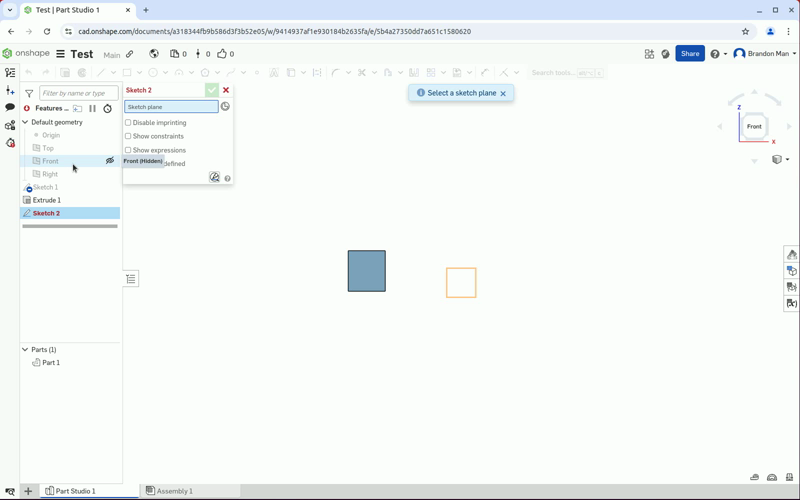
click(73, 163)
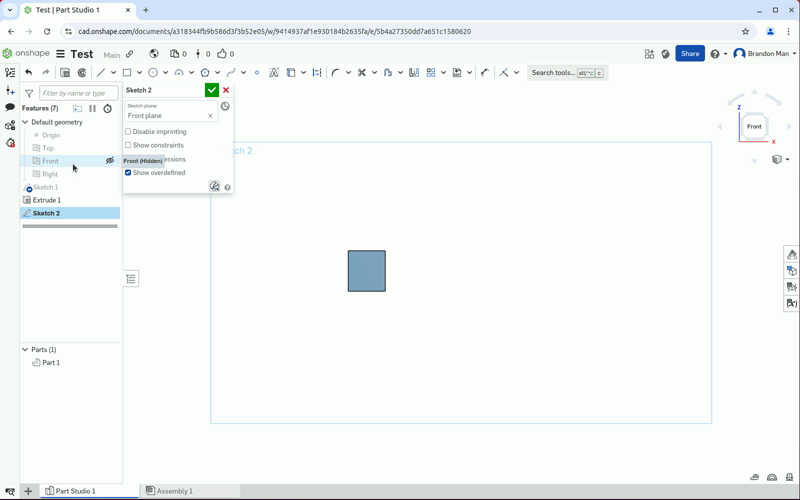
mouse_move(73, 352)
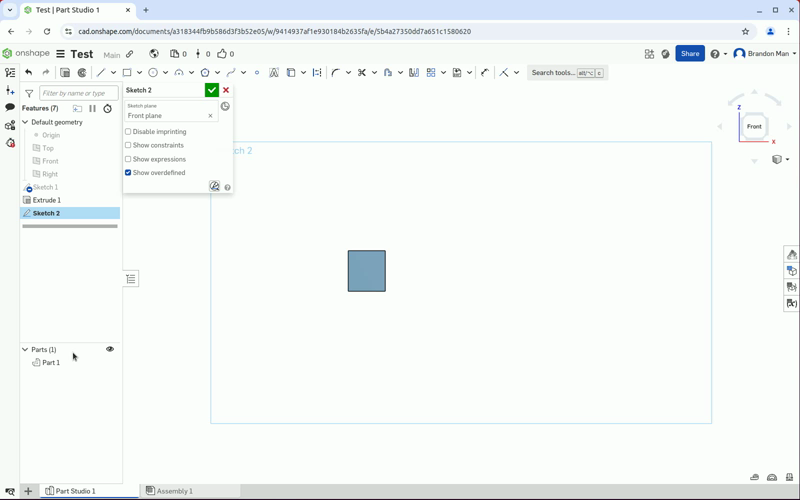
key(y)
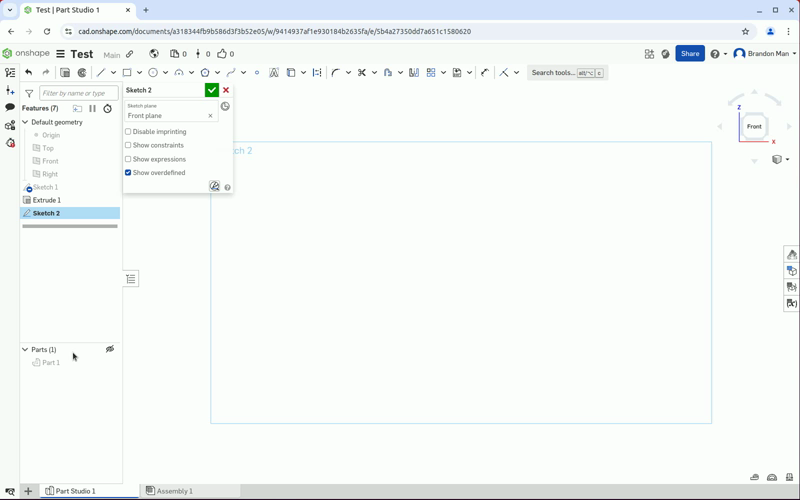
key(l)
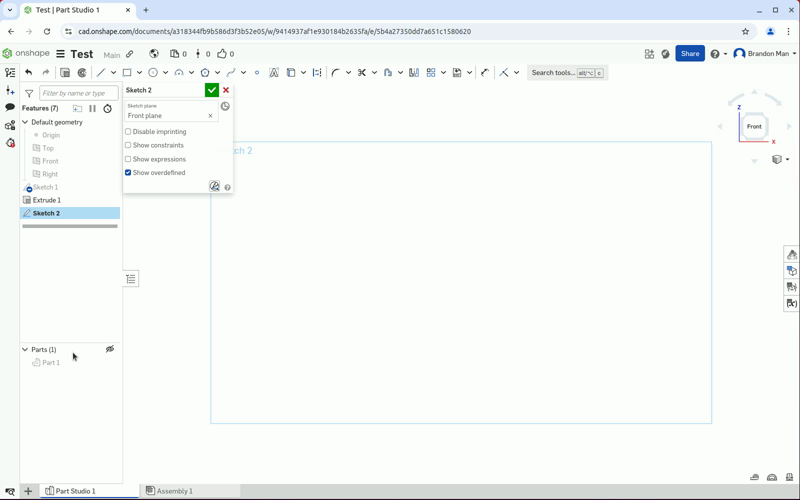
key_down(shift)
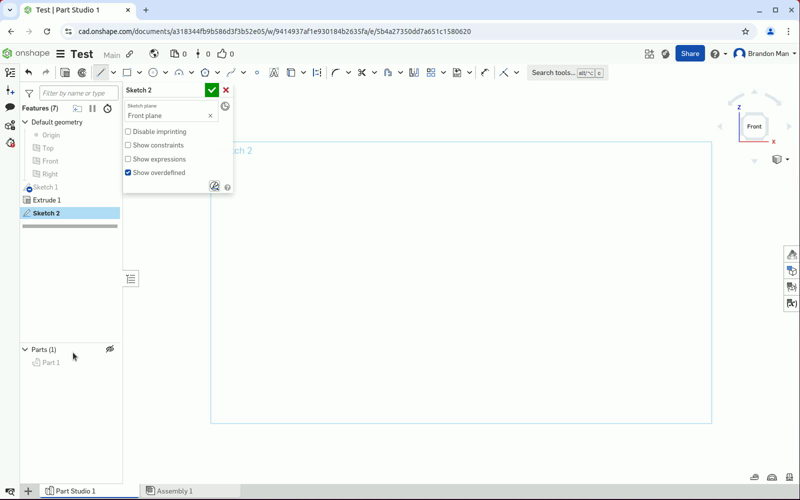
mouse_move(417, 287)
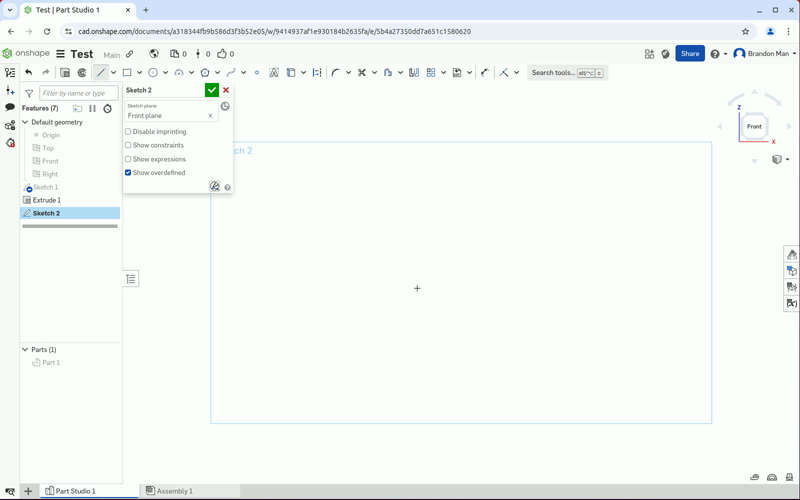
click(417, 287)
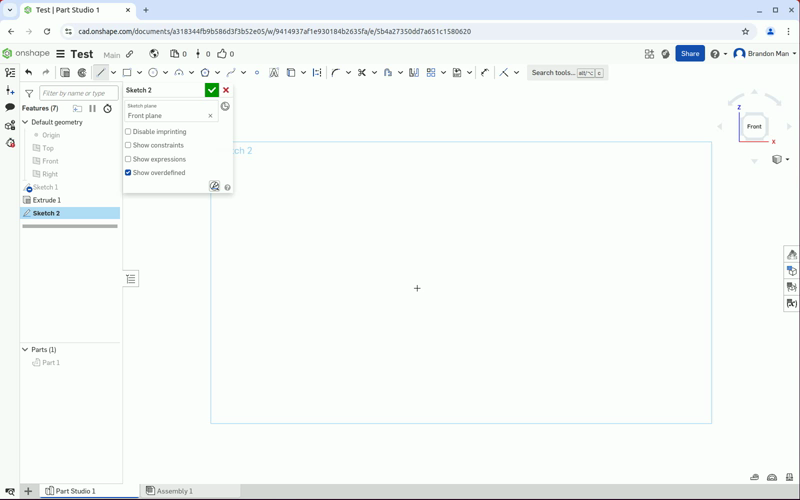
key_up(shift)
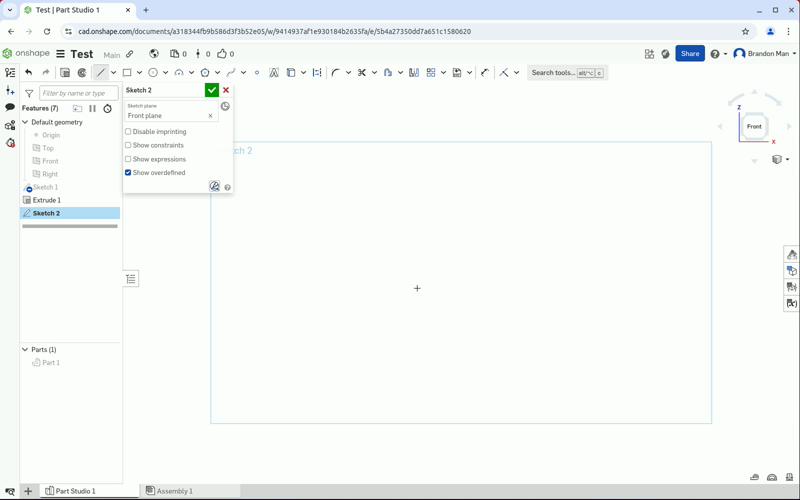
key_down(shift)
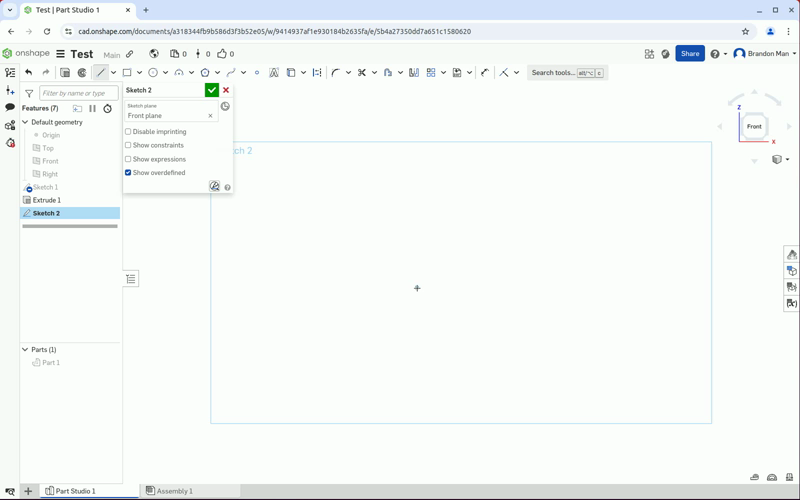
mouse_move(447, 287)
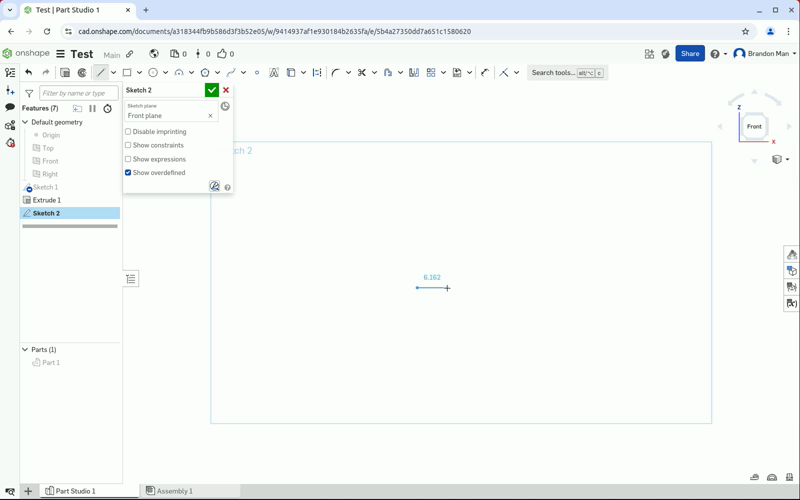
mouse_move(453, 287)
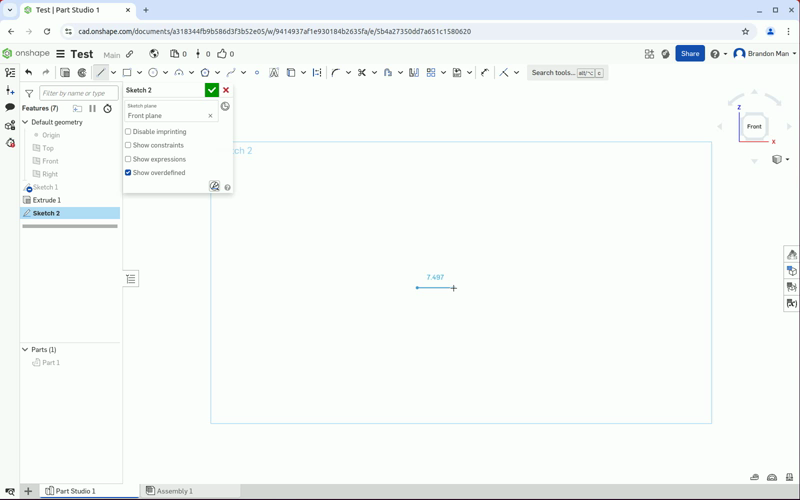
click(453, 287)
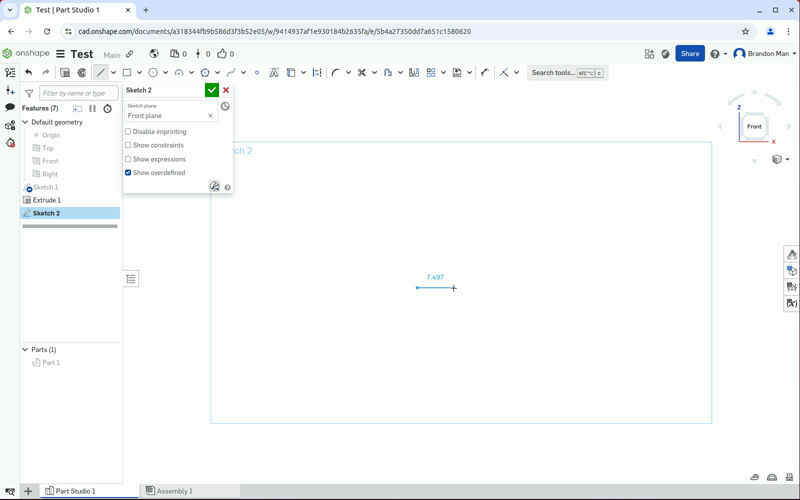
key_up(shift)
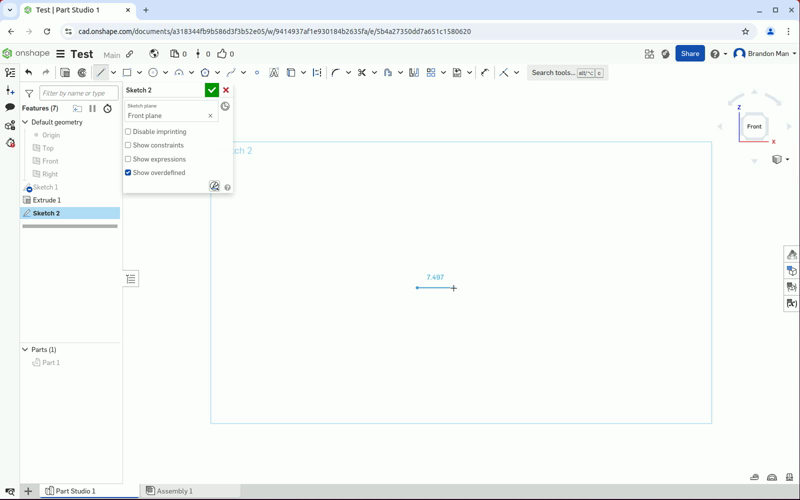
key_down(shift)
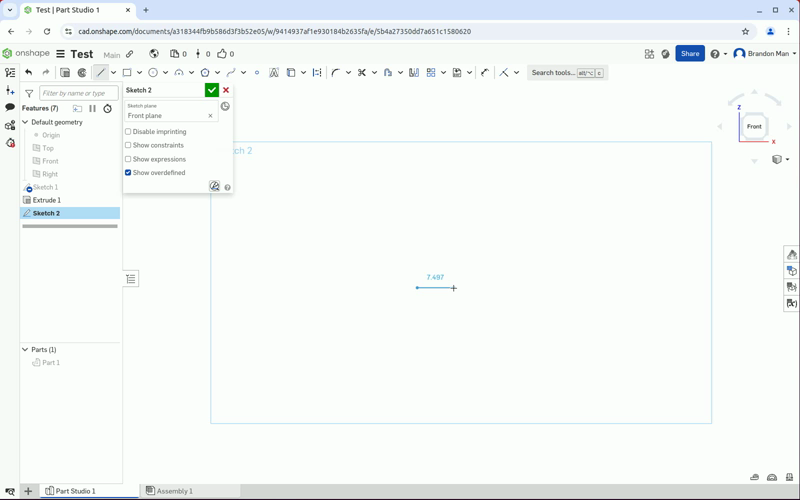
mouse_move(483, 287)
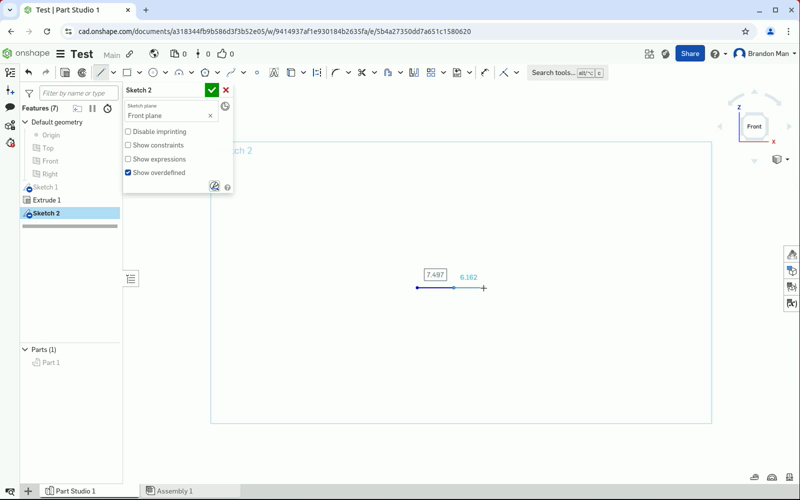
mouse_move(453, 248)
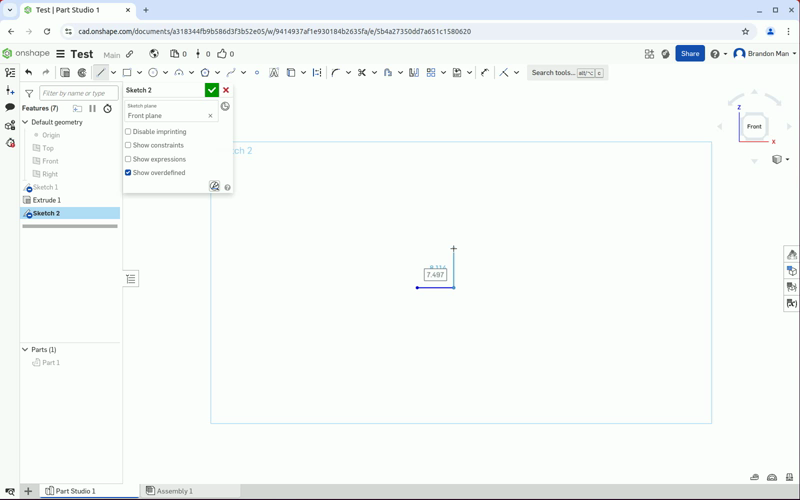
click(453, 248)
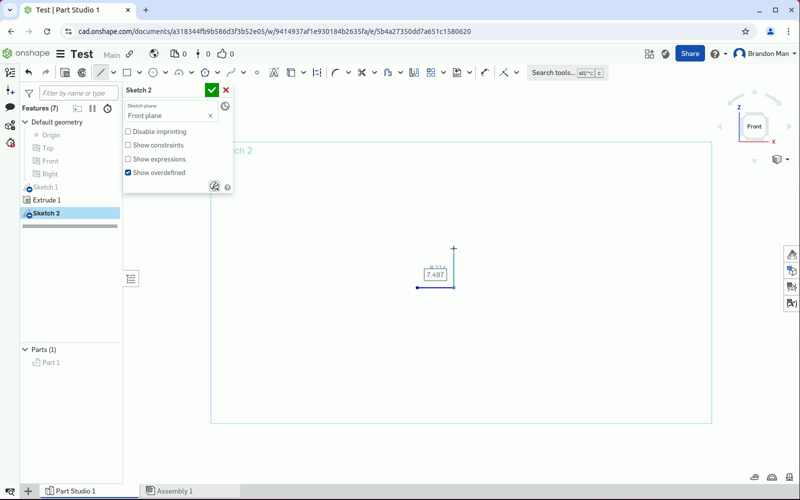
key_up(shift)
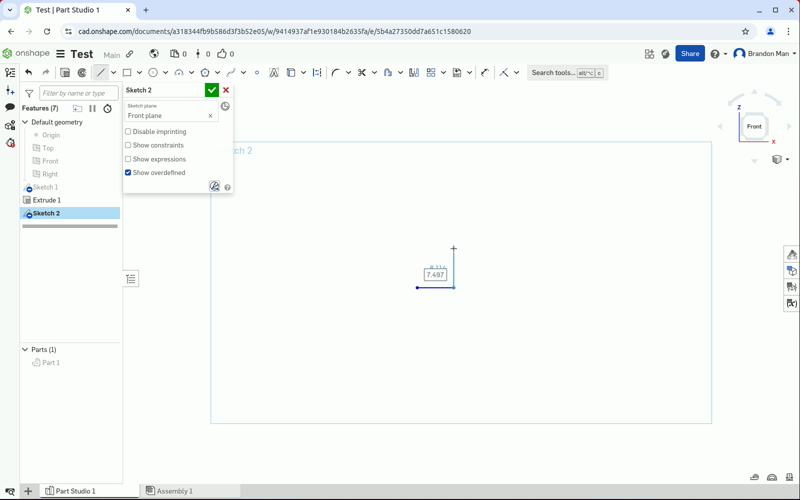
key_down(shift)
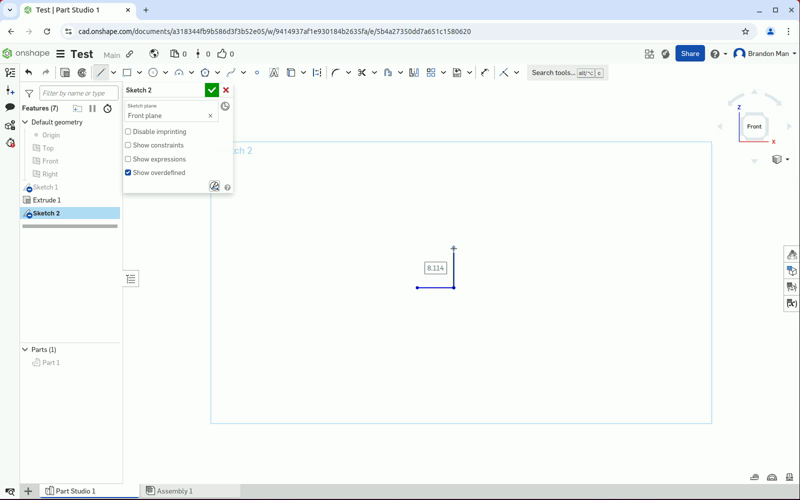
mouse_move(483, 248)
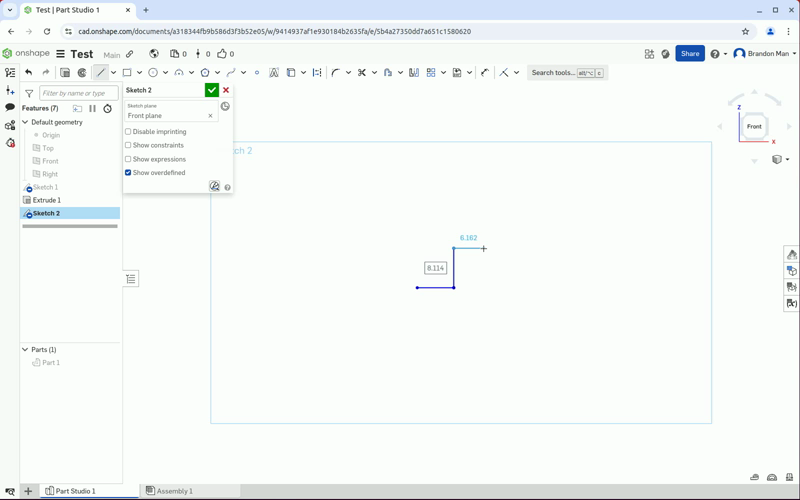
mouse_move(417, 248)
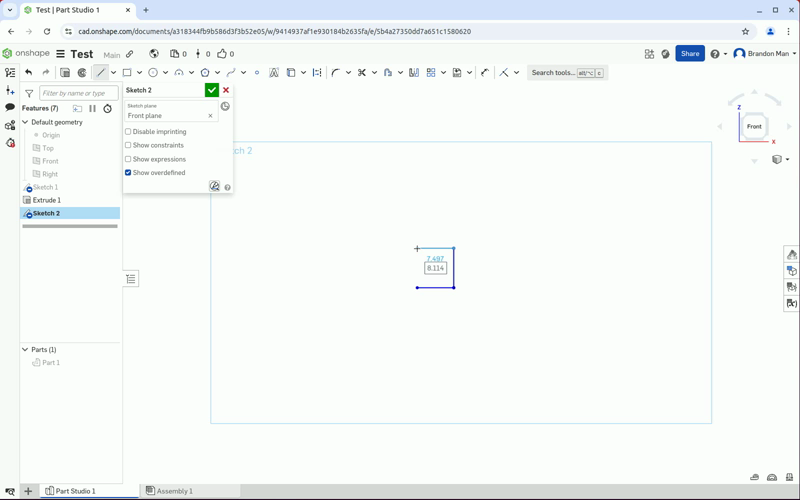
click(417, 248)
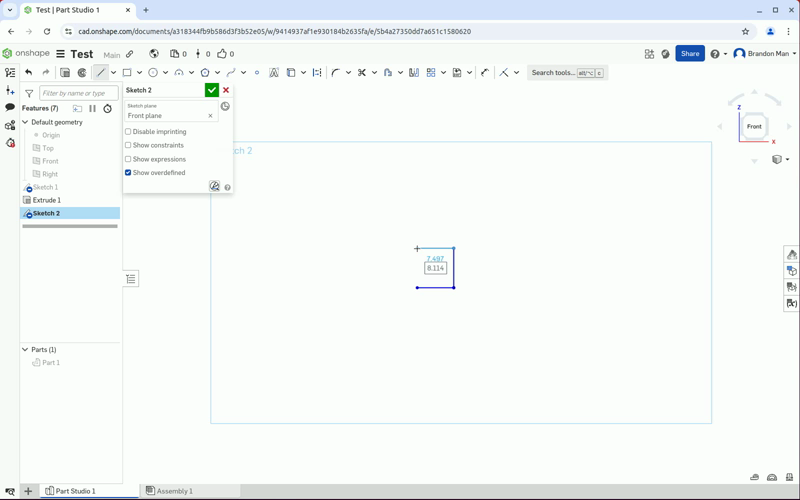
key_up(shift)
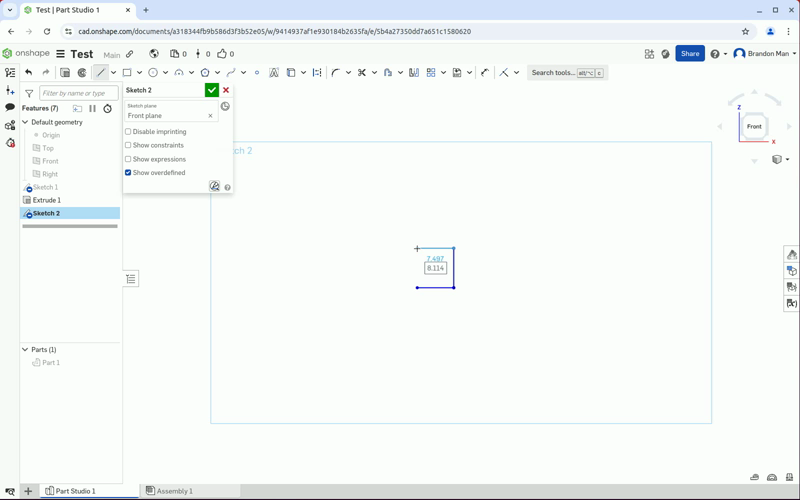
mouse_move(447, 248)
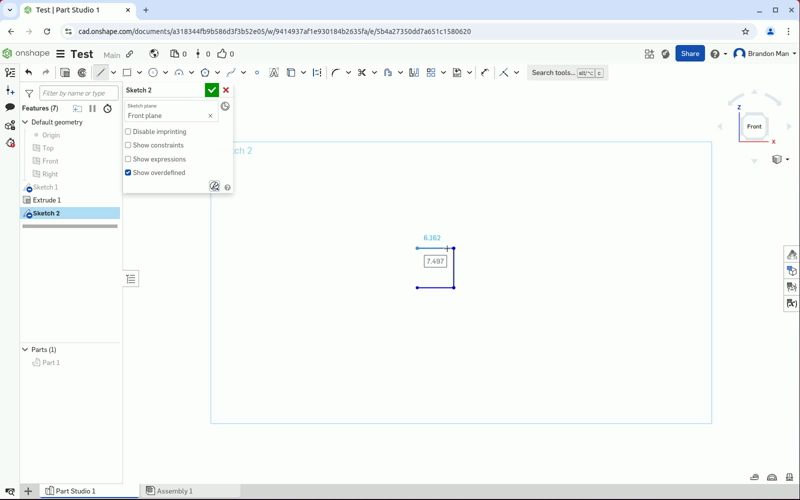
key_down(shift)
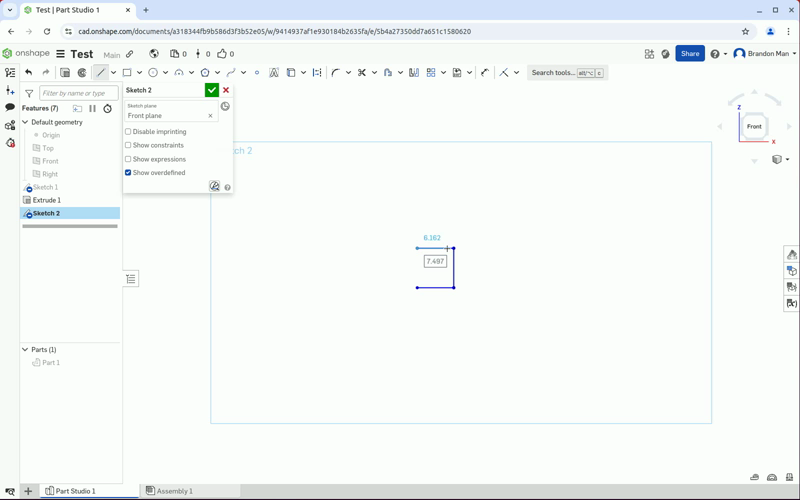
mouse_move(417, 287)
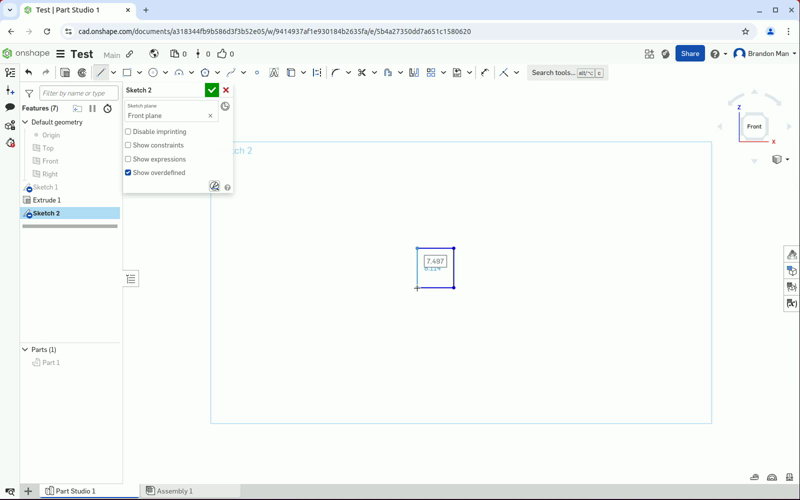
key_up(shift)
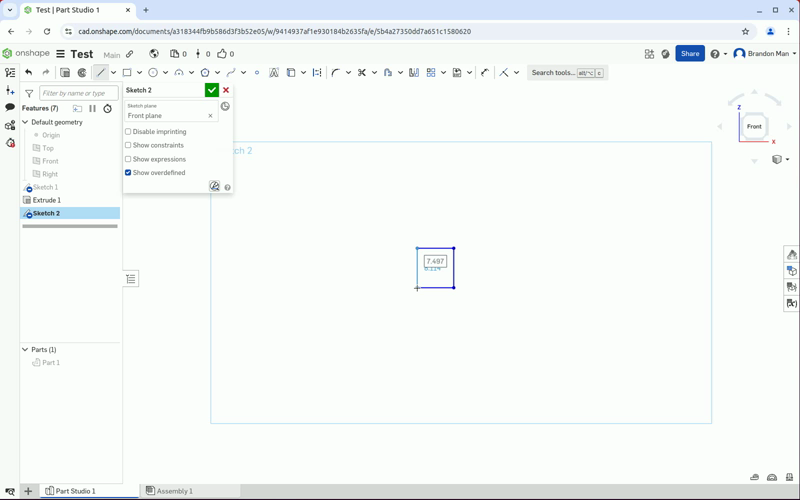
click(417, 287)
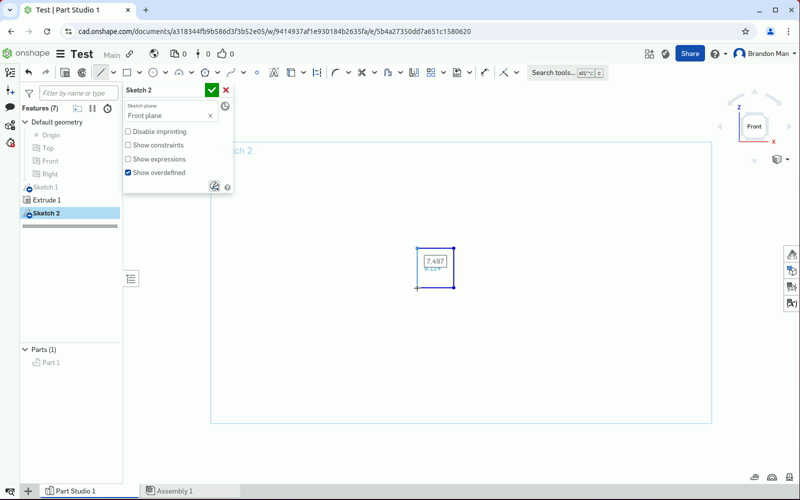
key(esc)
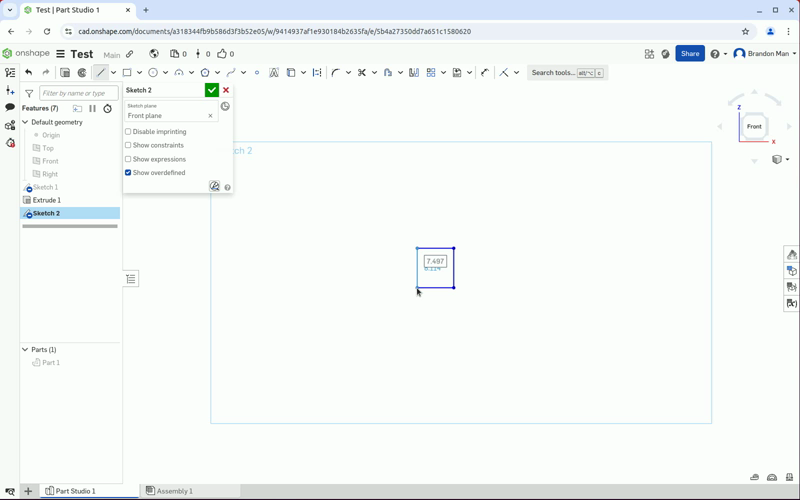
mouse_move(426, 271)
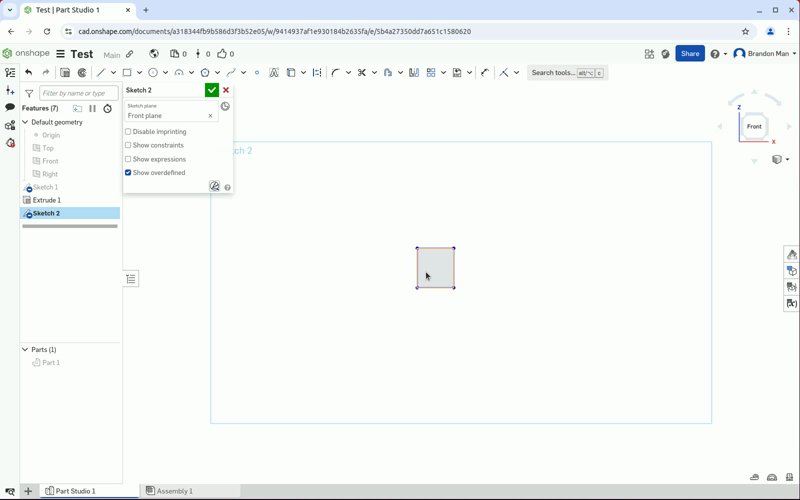
scroll(6)
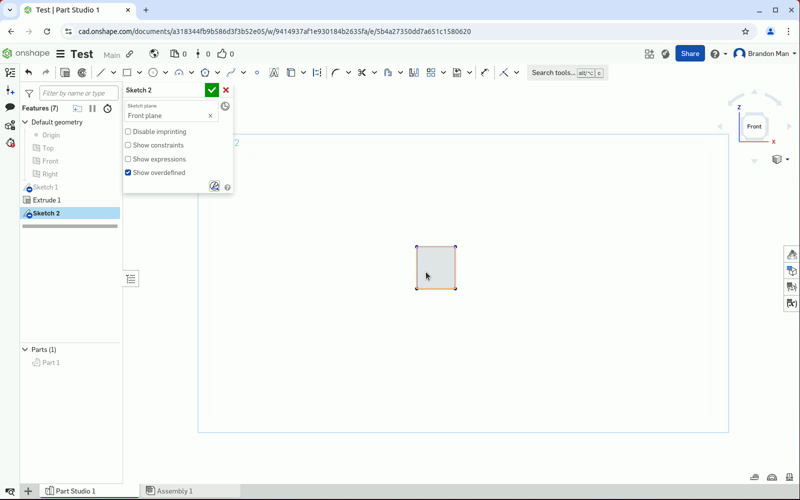
scroll(6)
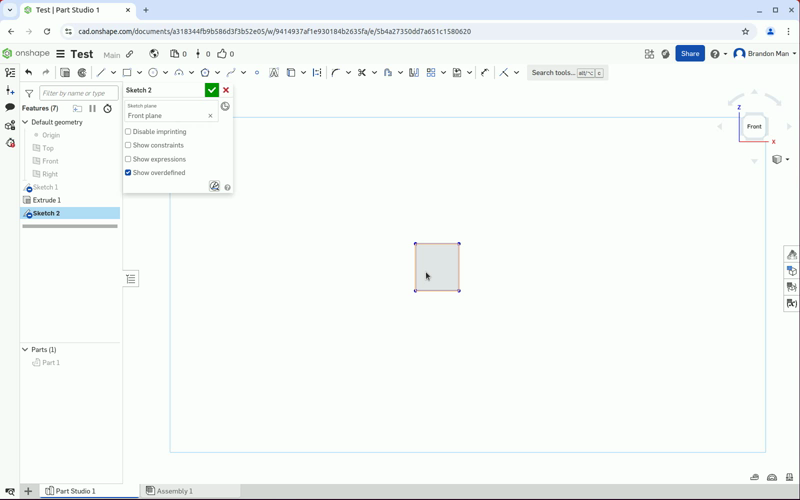
scroll(6)
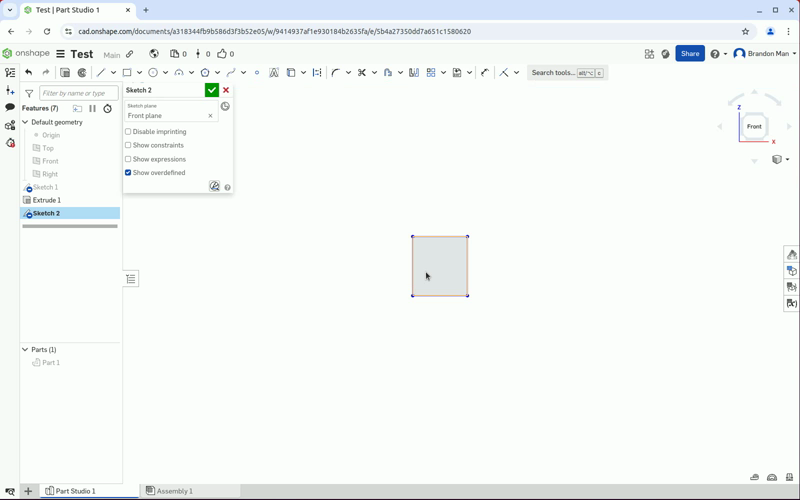
scroll(6)
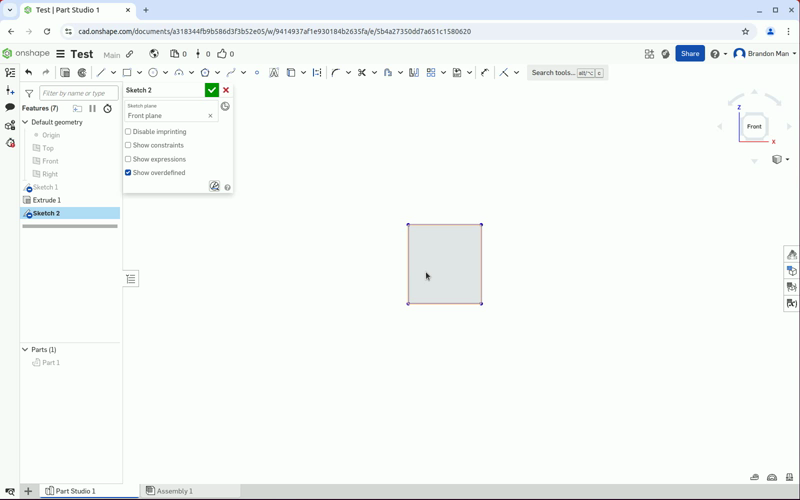
scroll(6)
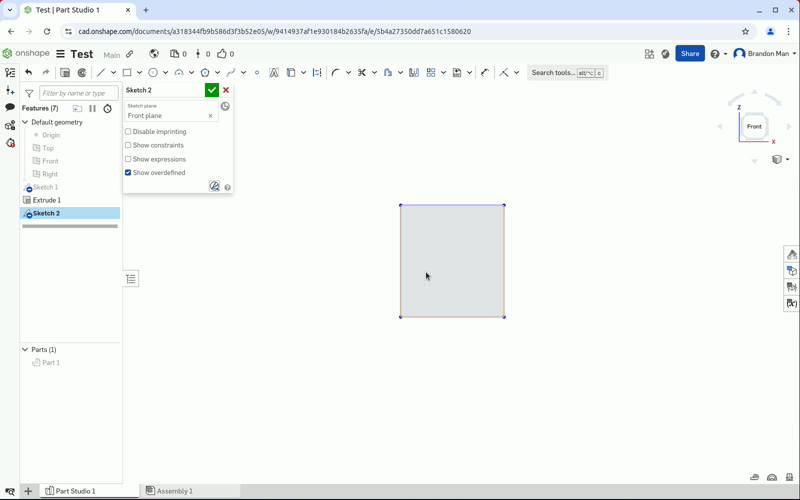
scroll(6)
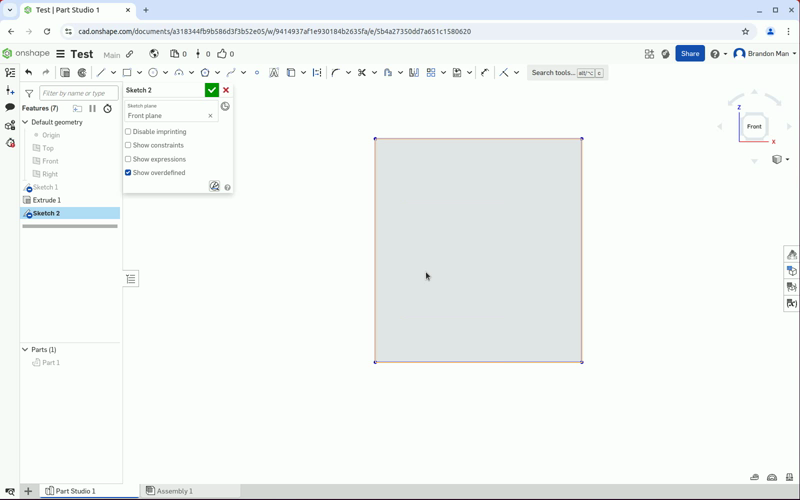
scroll(6)
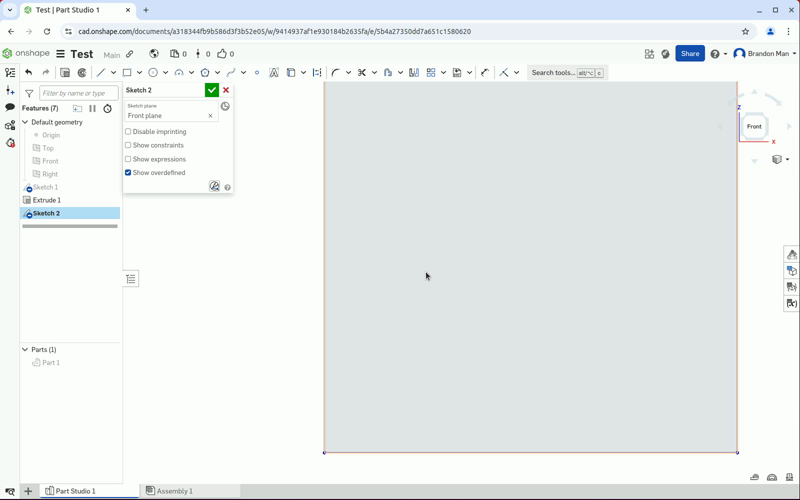
click(426, 271)
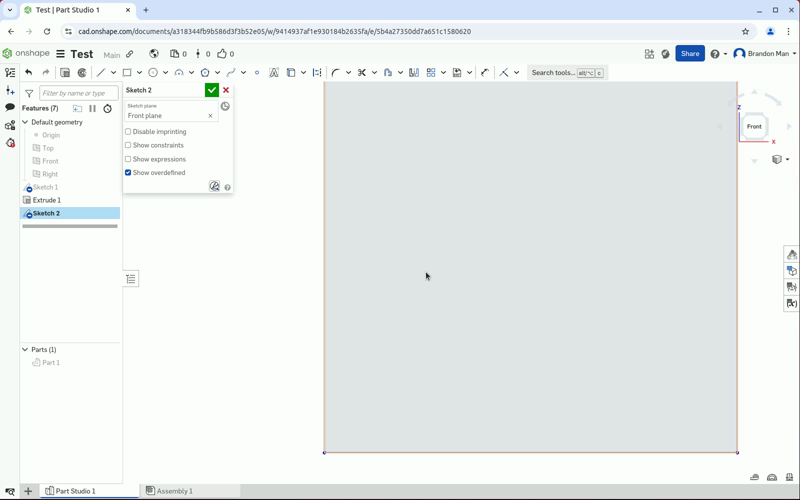
scroll(-6)
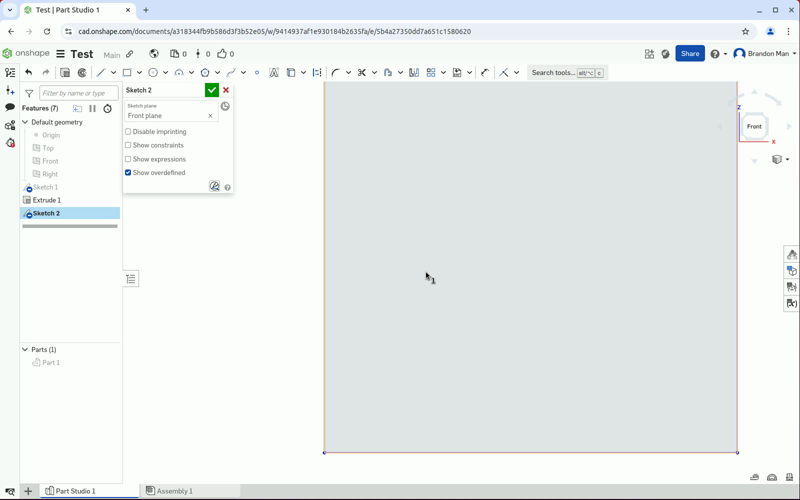
scroll(-6)
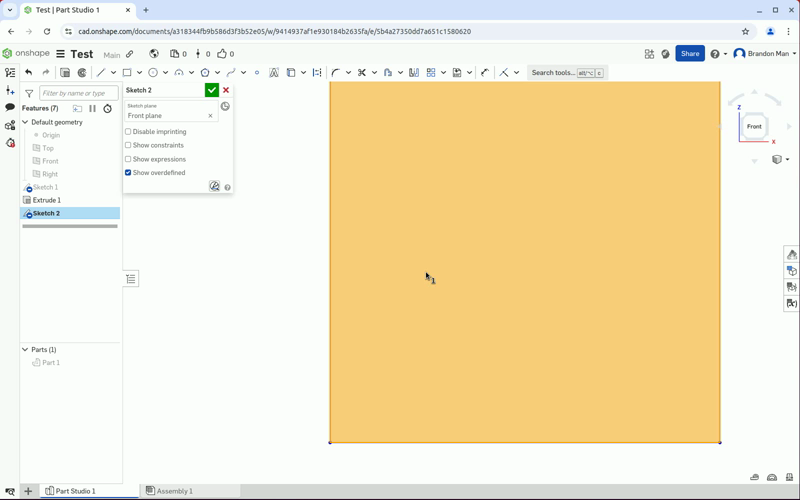
scroll(-6)
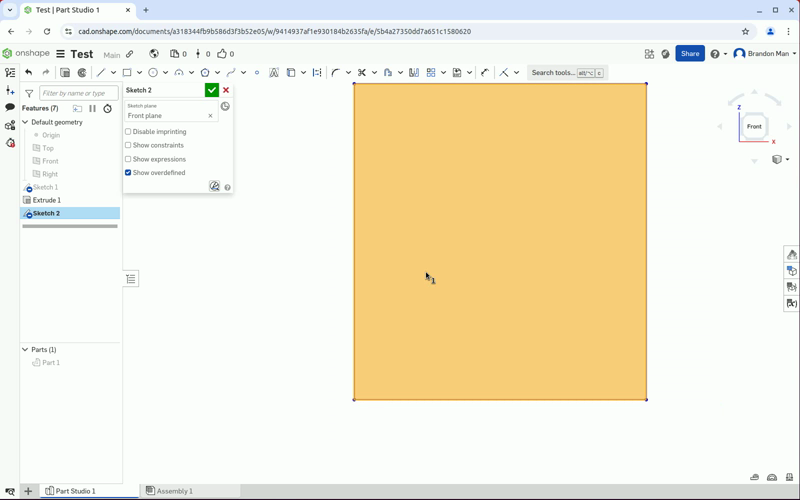
scroll(-6)
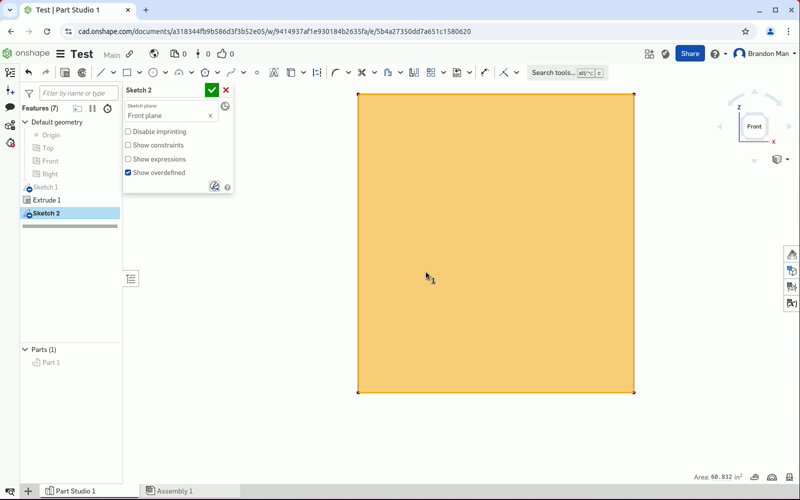
scroll(-6)
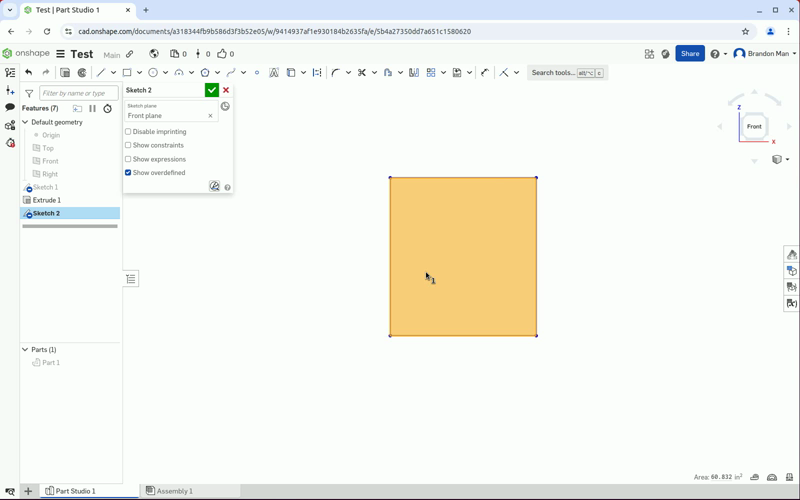
scroll(-6)
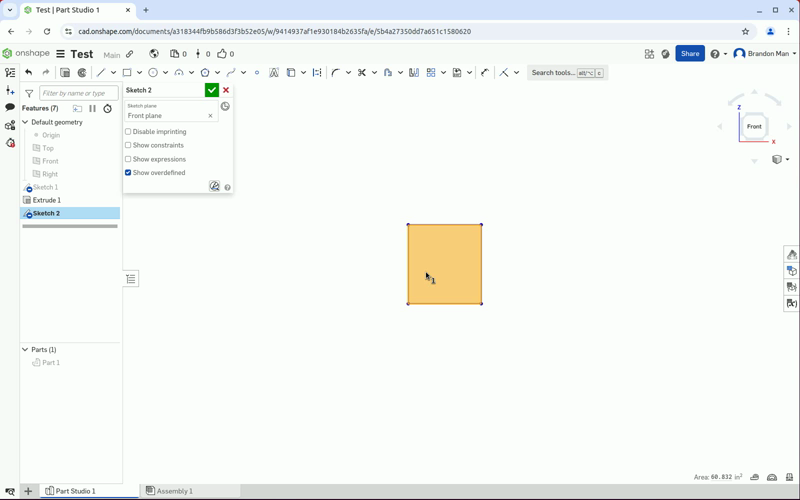
scroll(-6)
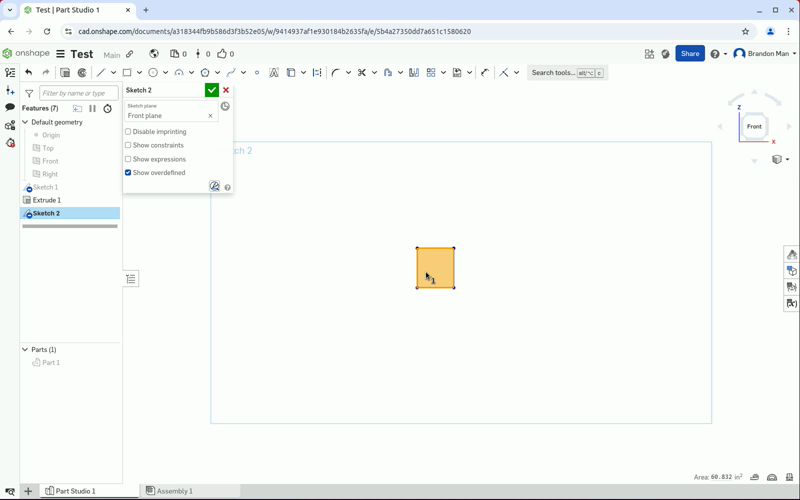
mouse_move(73, 352)
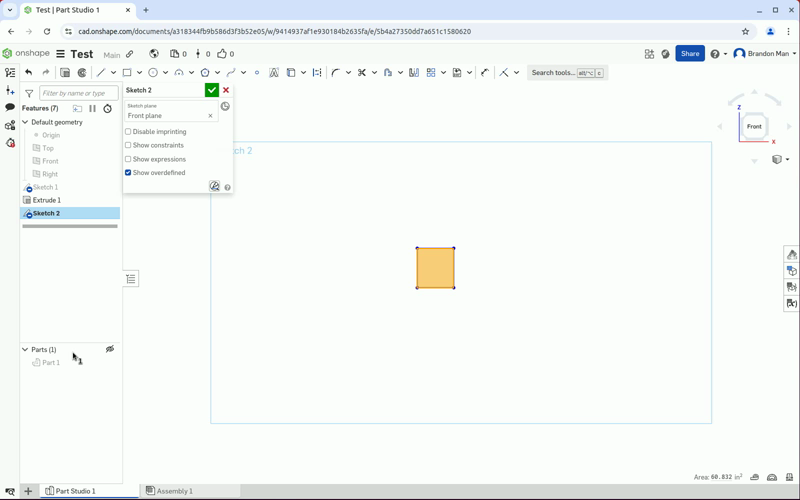
key(shift+y)
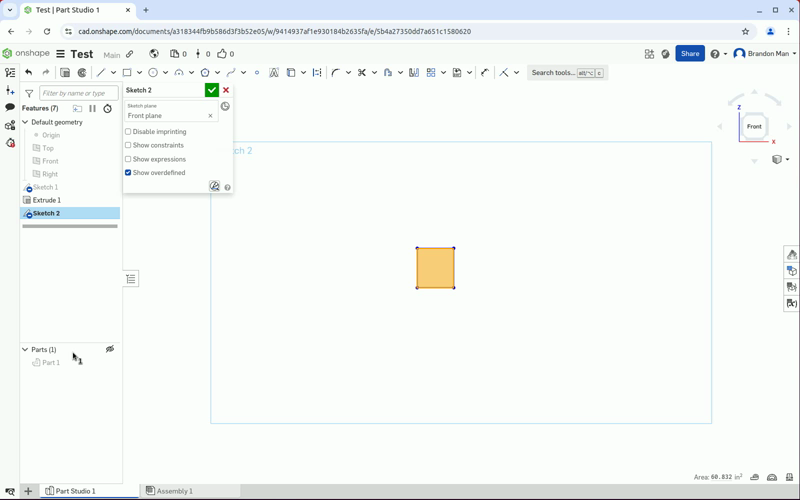
key(shift+e)
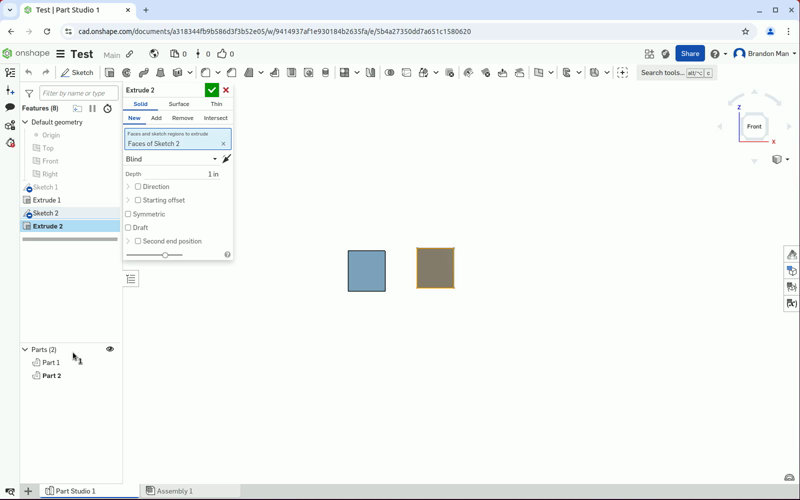
mouse_move(143, 106)
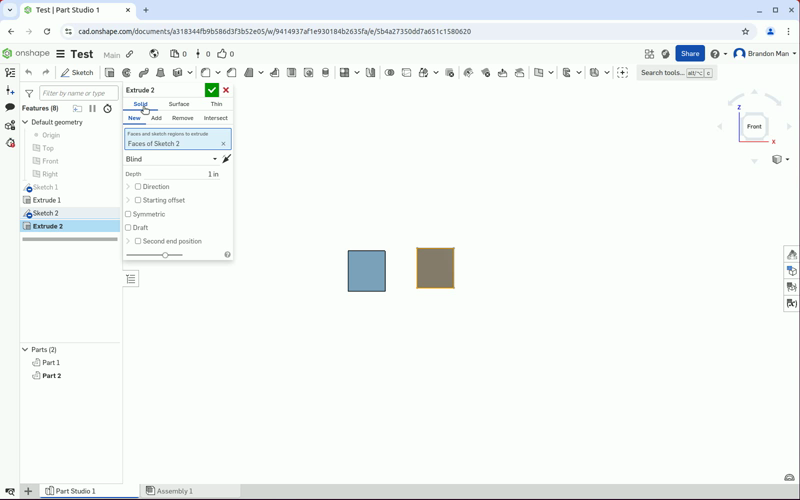
click(143, 106)
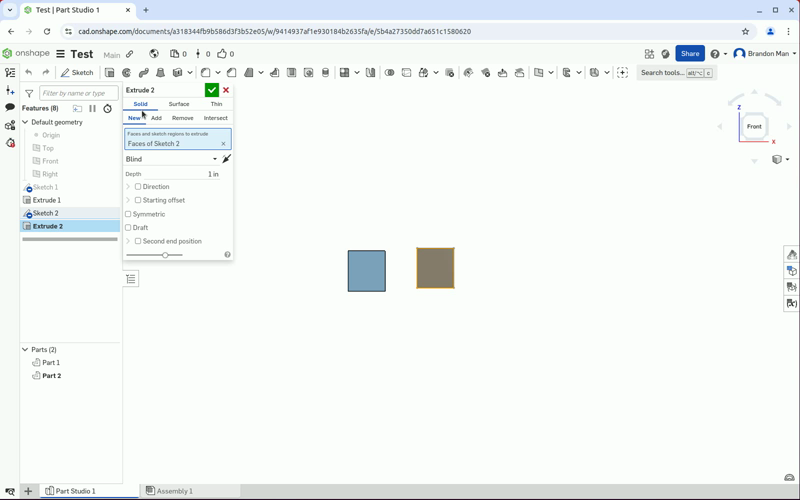
mouse_move(137, 120)
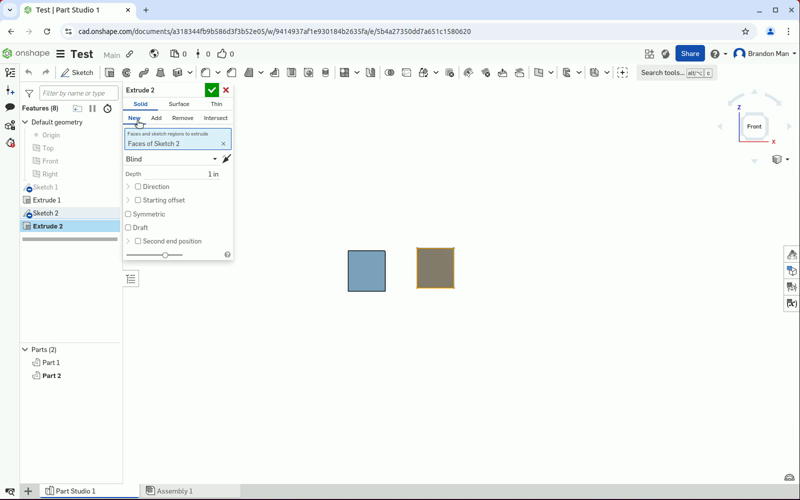
click(137, 120)
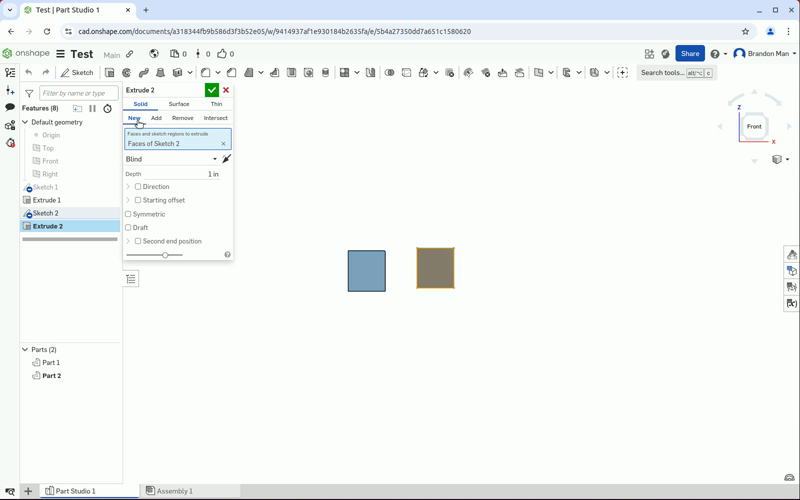
key(tab, 4)
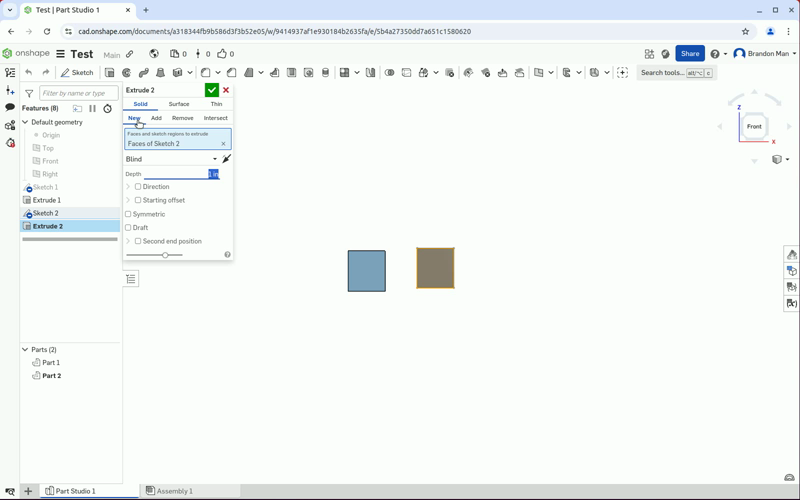
text(3.851)
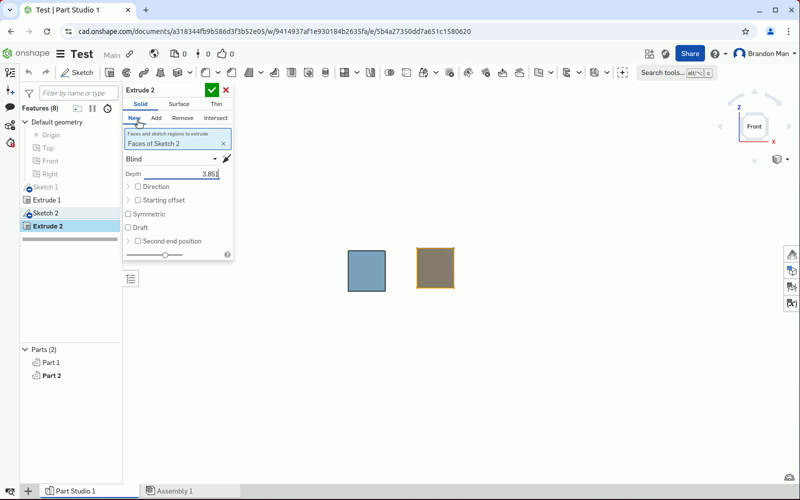
key(enter)
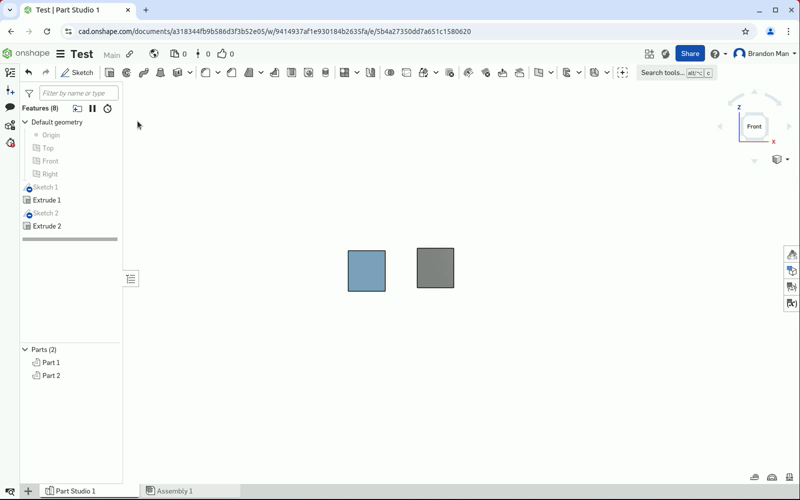
key(shift+h)
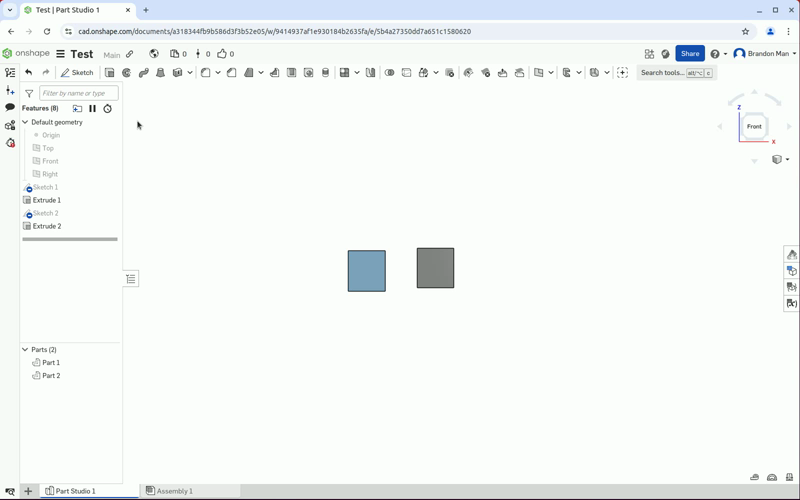
key(shift+h)
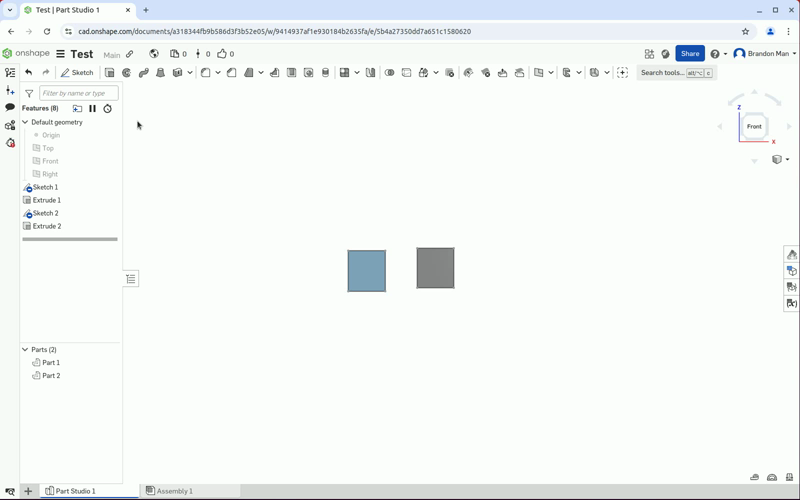
key(shift+7)
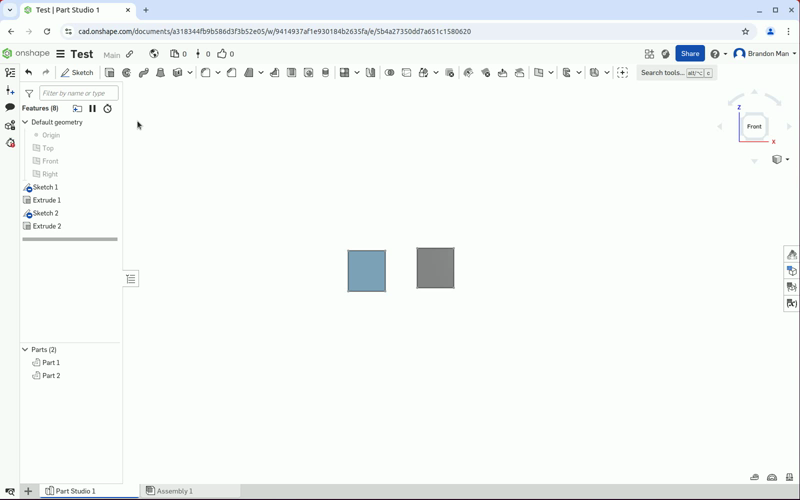
key(left, 2)
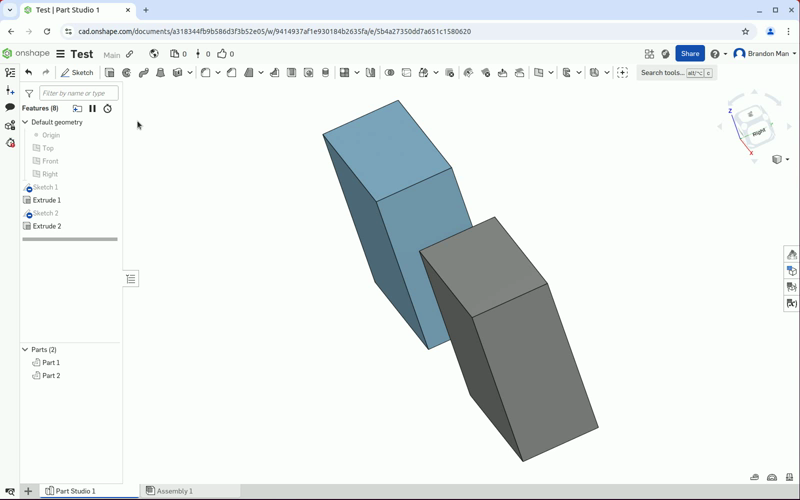
key(down, 2)
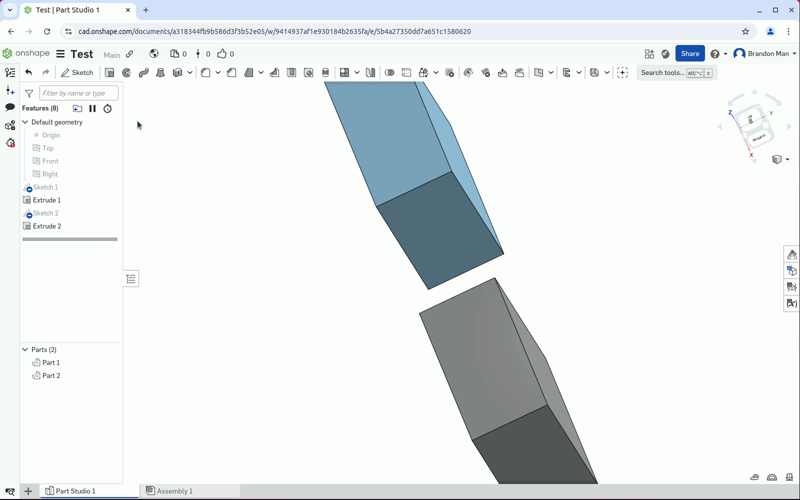
key(up, 2)
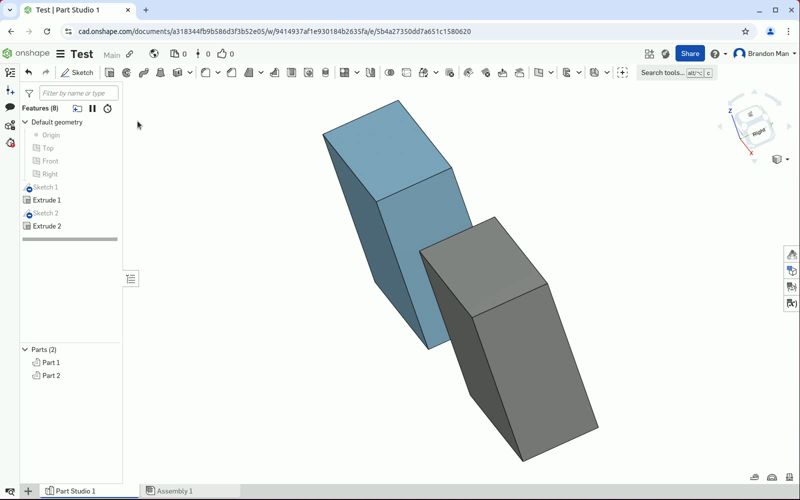
key(right, 2)
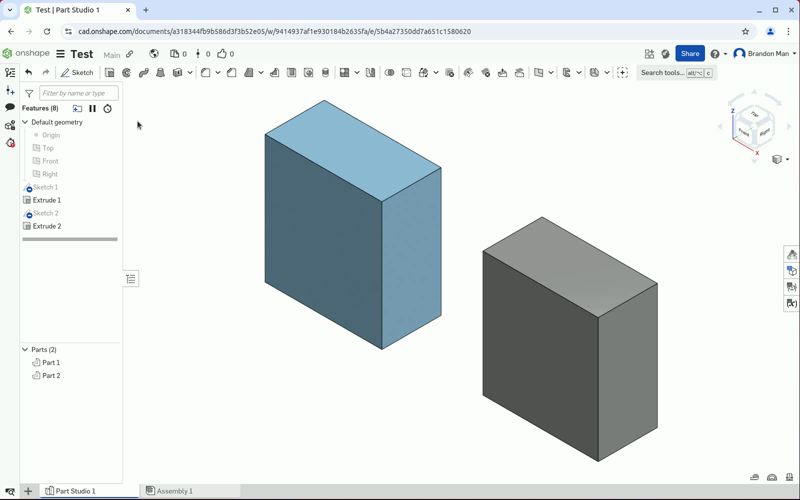
mouse_move(73, 189)
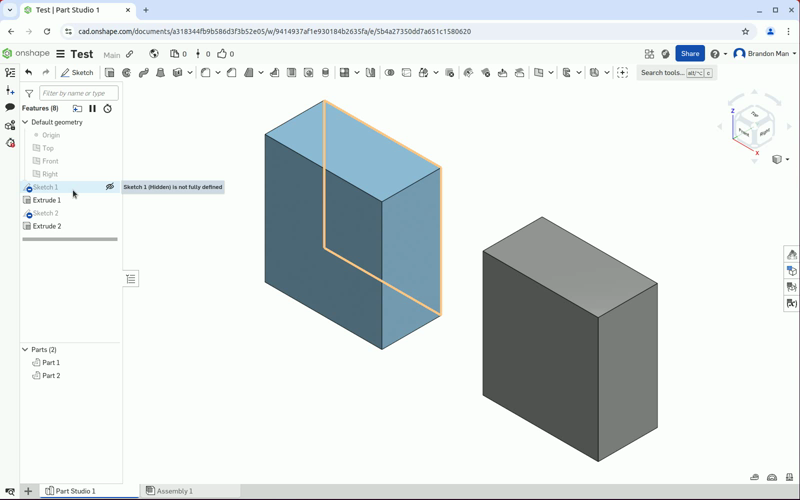
click(73, 189)